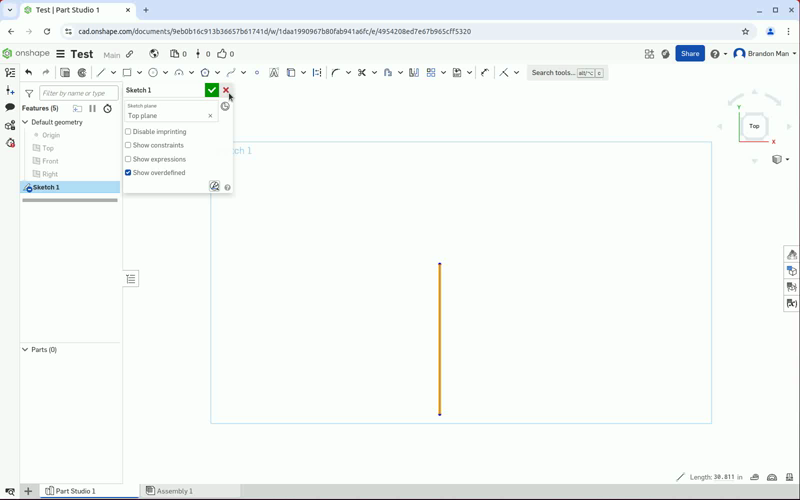
key(shift+h)
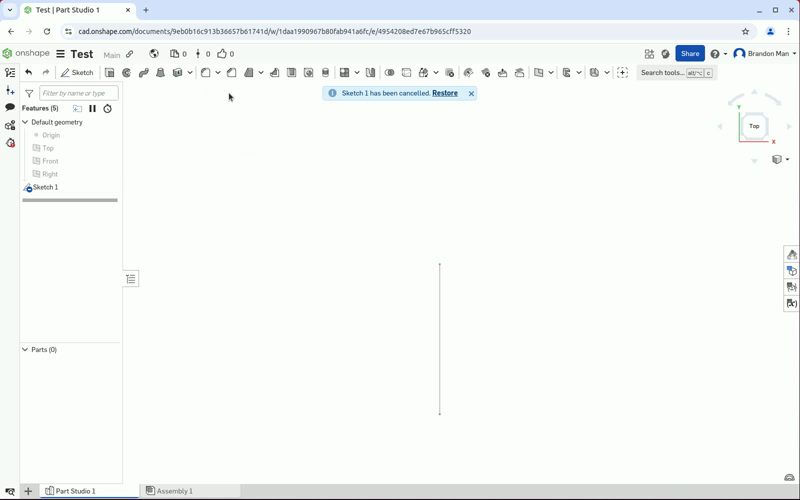
key(shift+s)
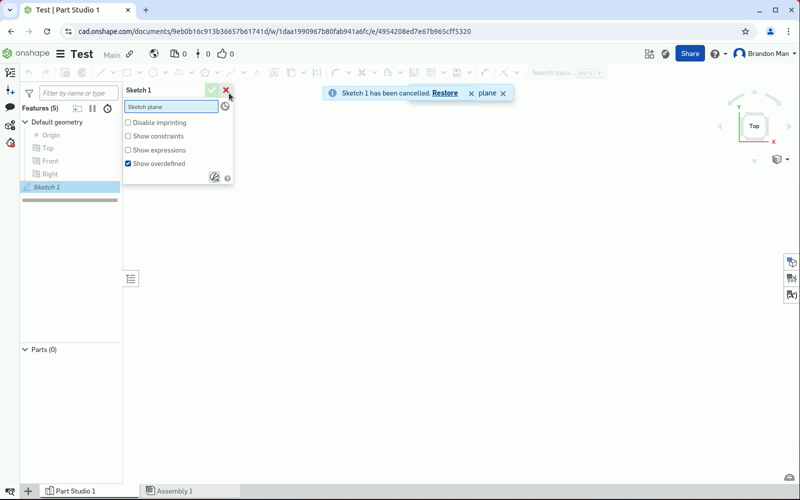
mouse_move(73, 150)
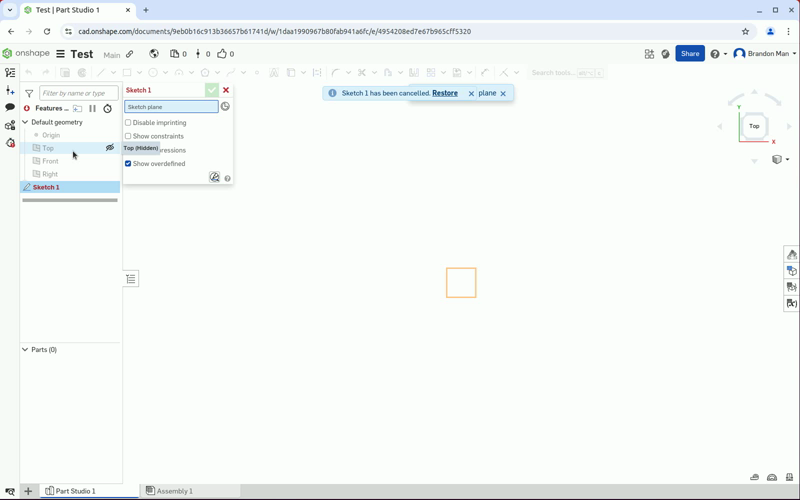
click(73, 150)
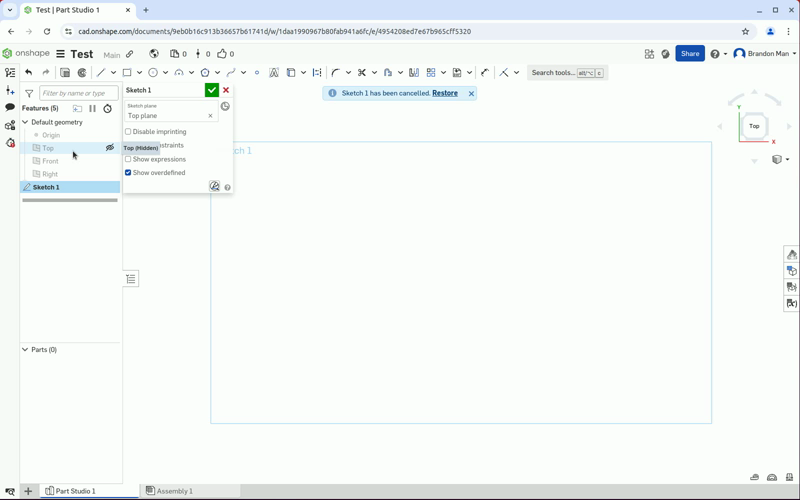
mouse_move(73, 352)
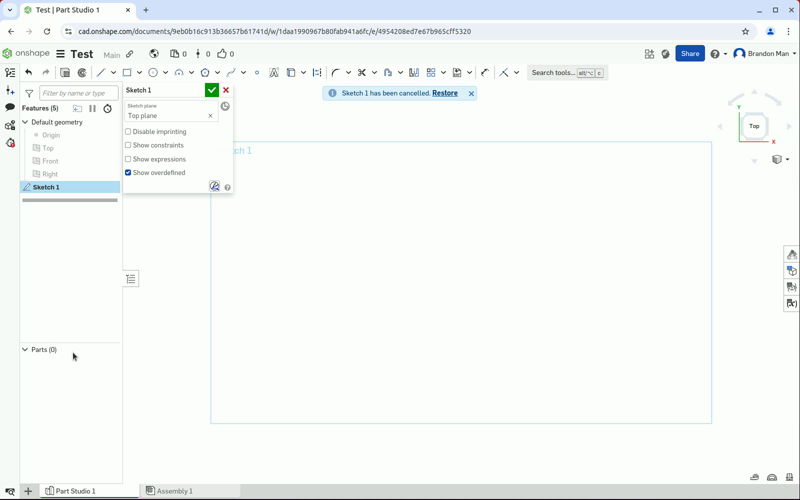
key(y)
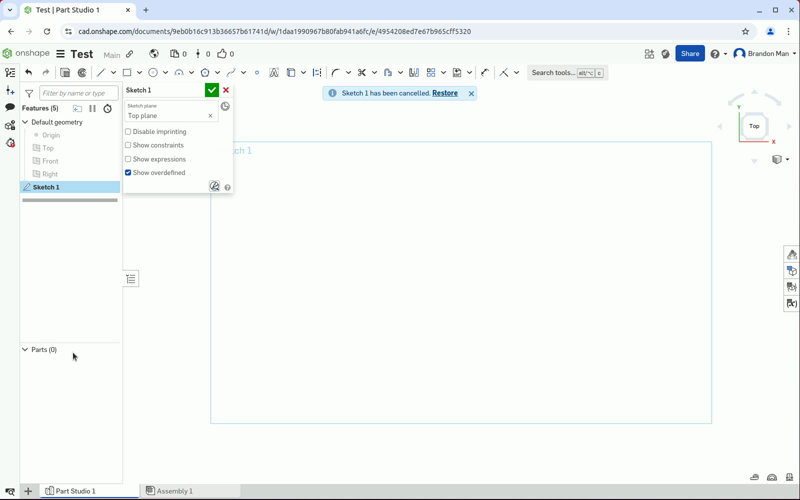
key(l)
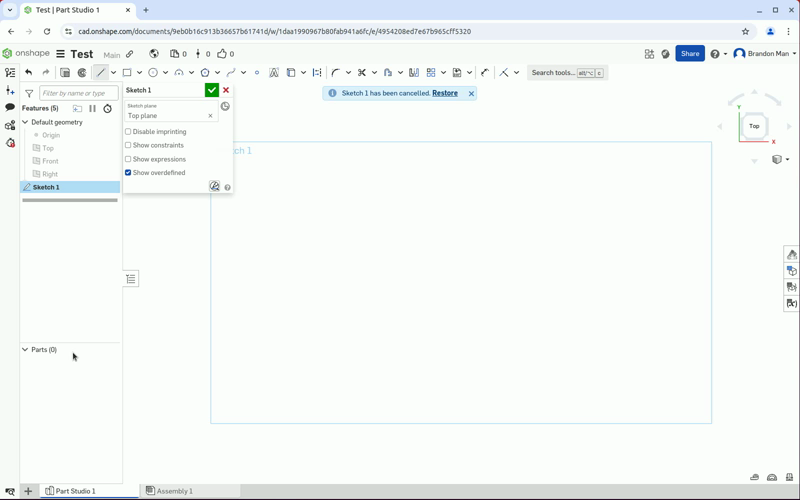
key_down(shift)
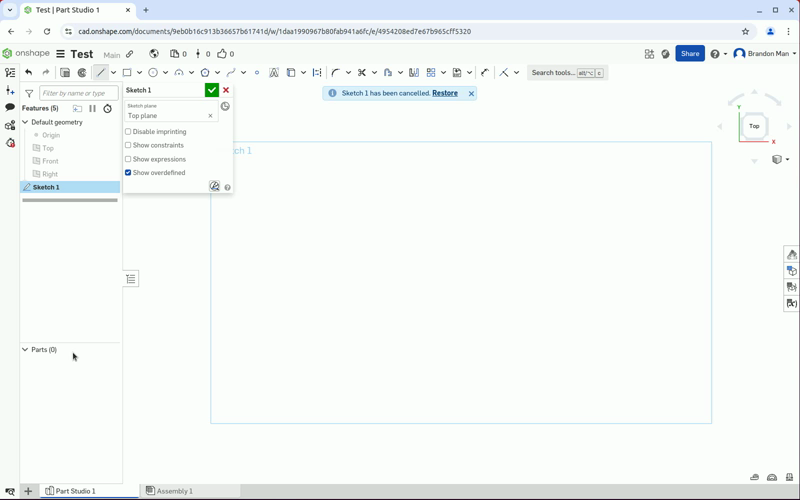
mouse_move(348, 282)
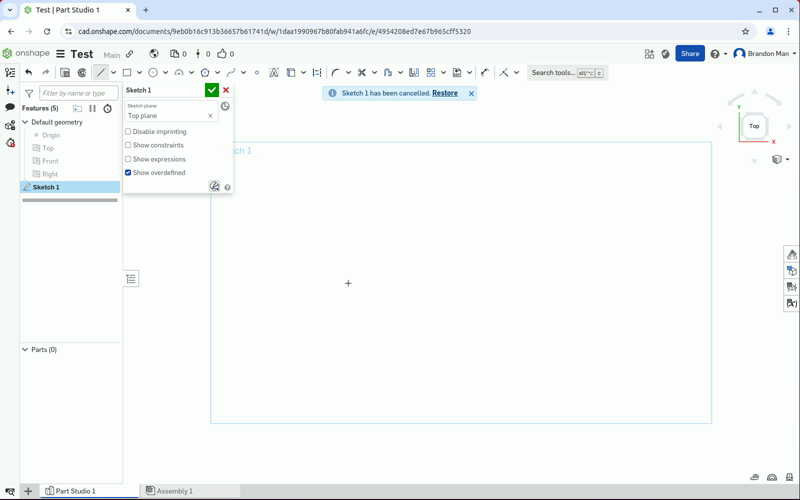
click(348, 282)
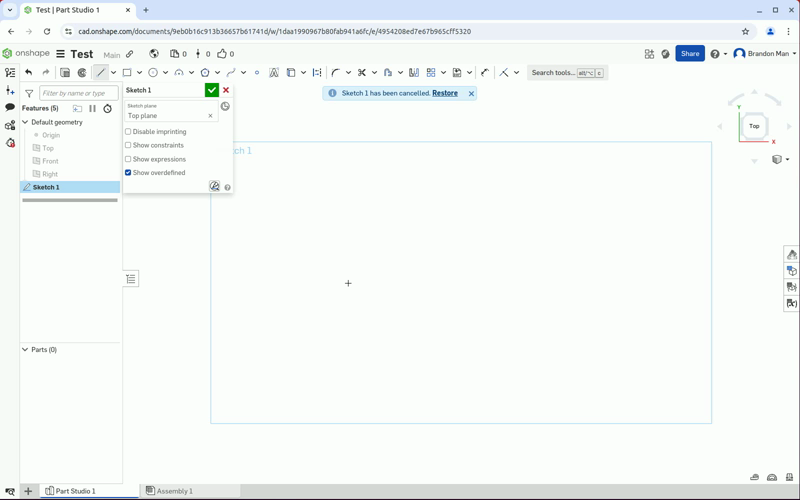
key_up(shift)
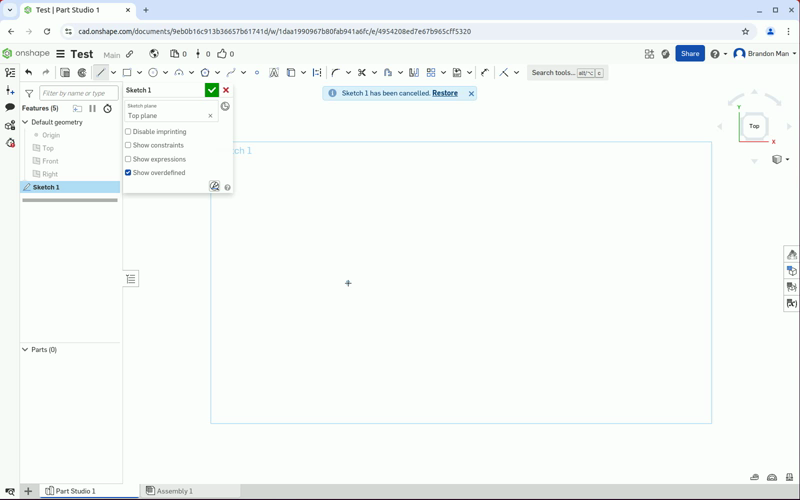
key_down(shift)
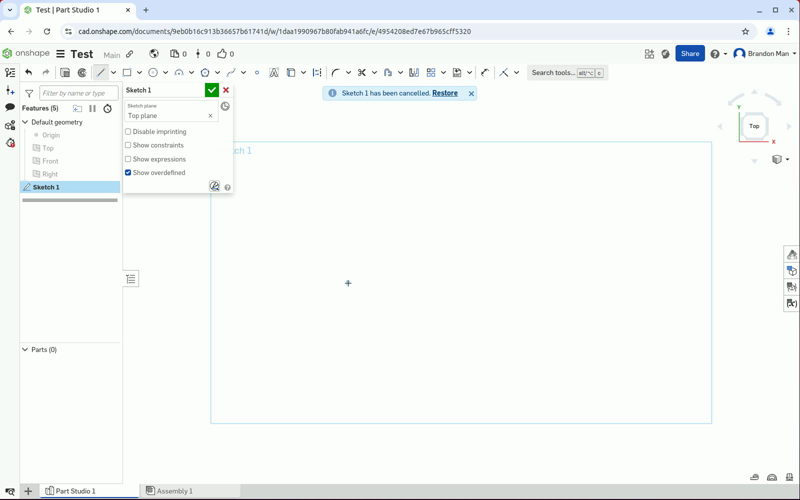
mouse_move(460, 282)
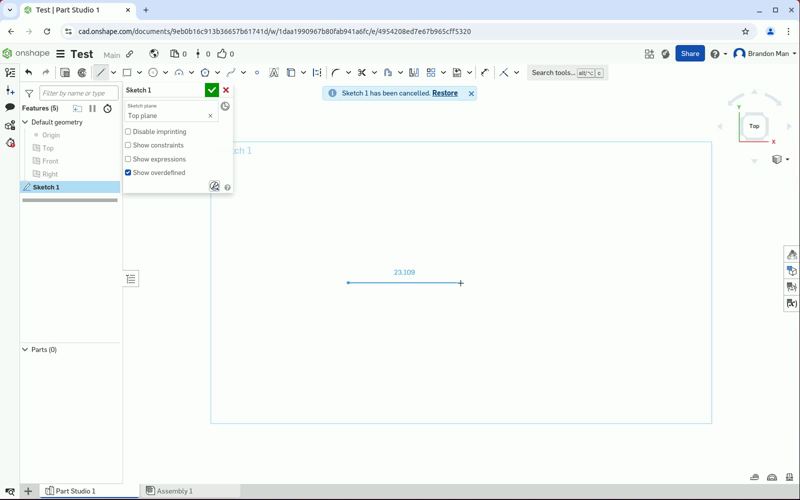
click(460, 282)
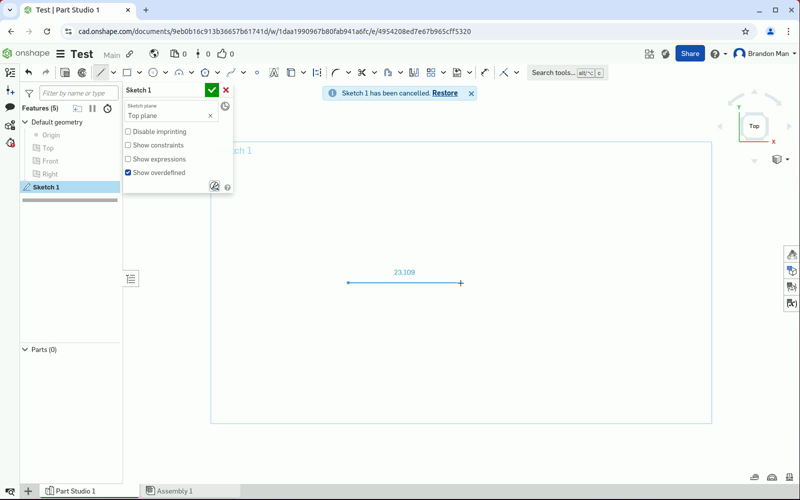
key_up(shift)
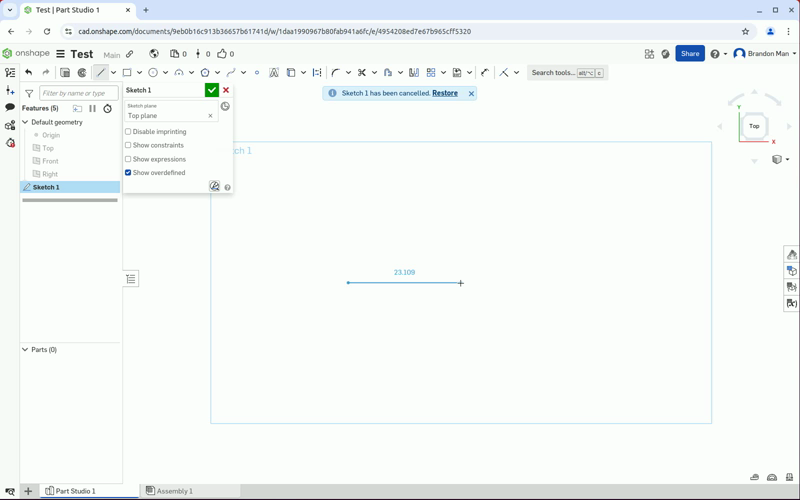
key_down(shift)
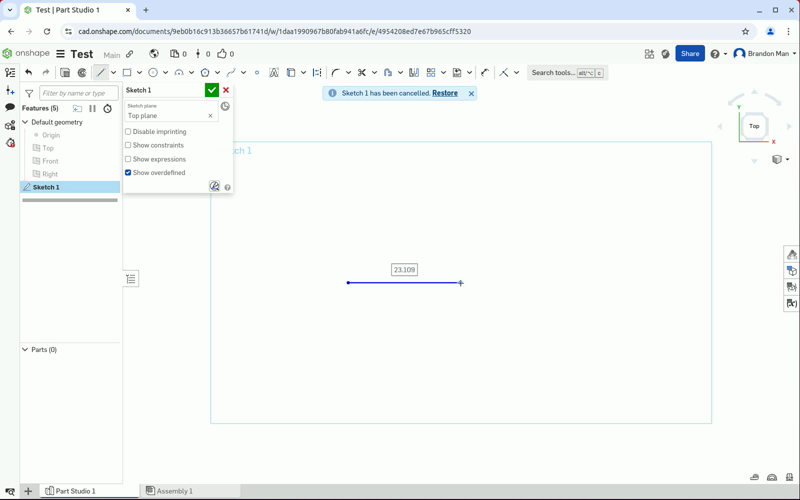
mouse_move(460, 208)
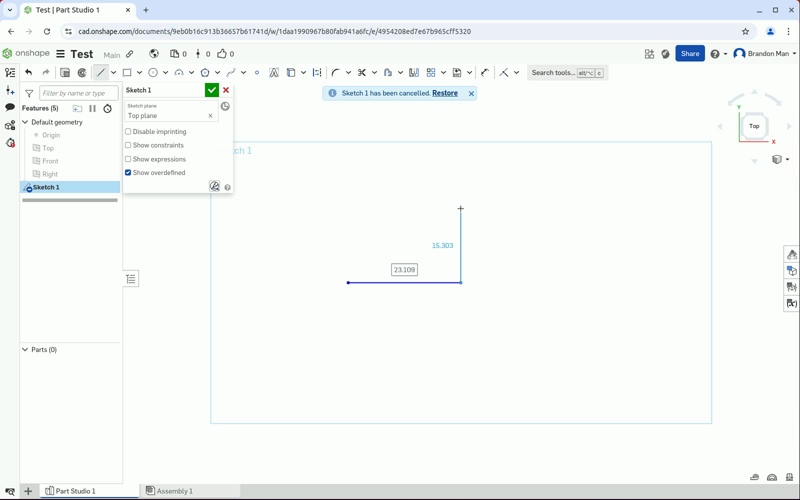
click(460, 208)
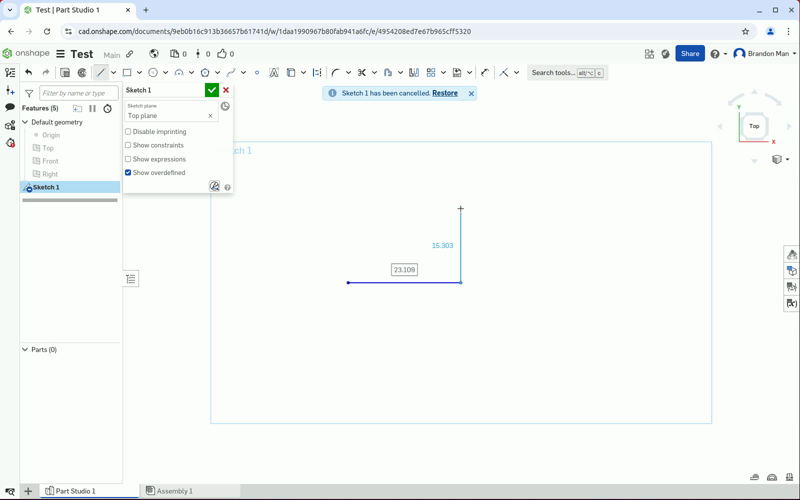
key_up(shift)
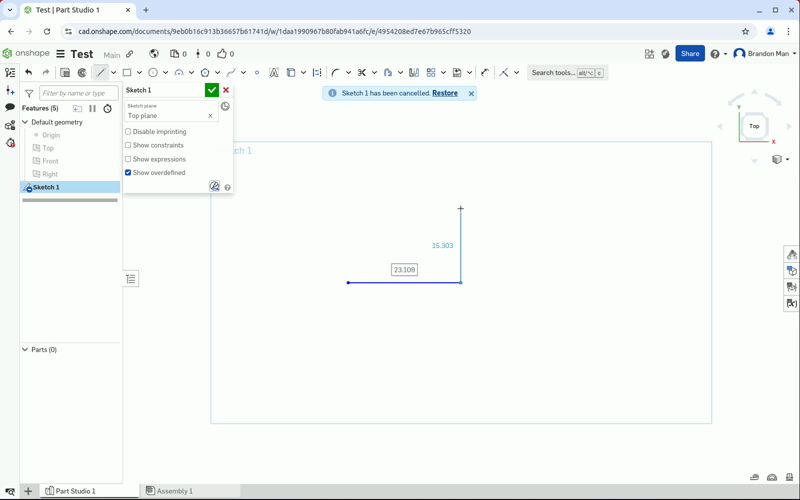
key_down(shift)
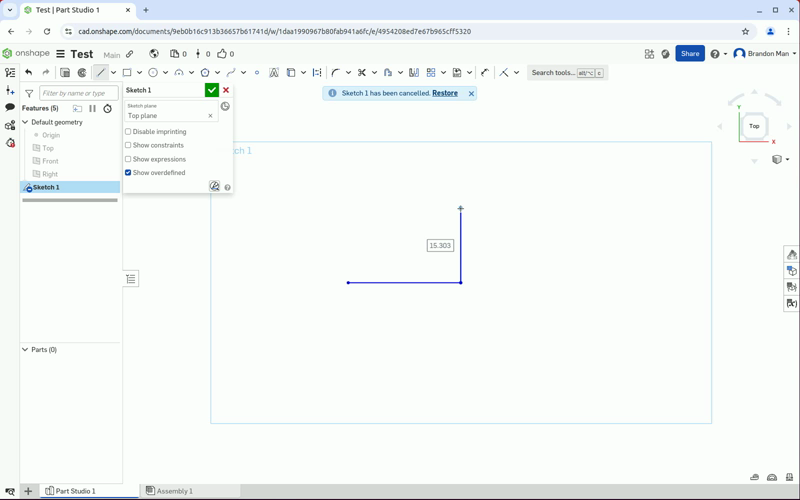
mouse_move(348, 208)
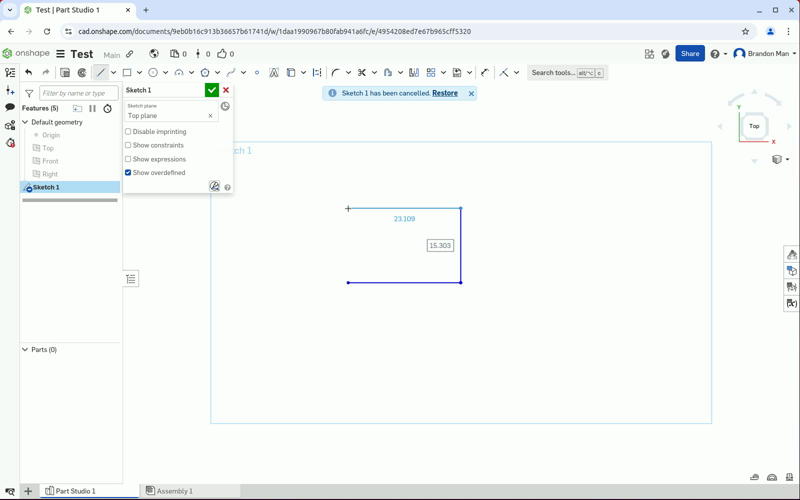
click(348, 208)
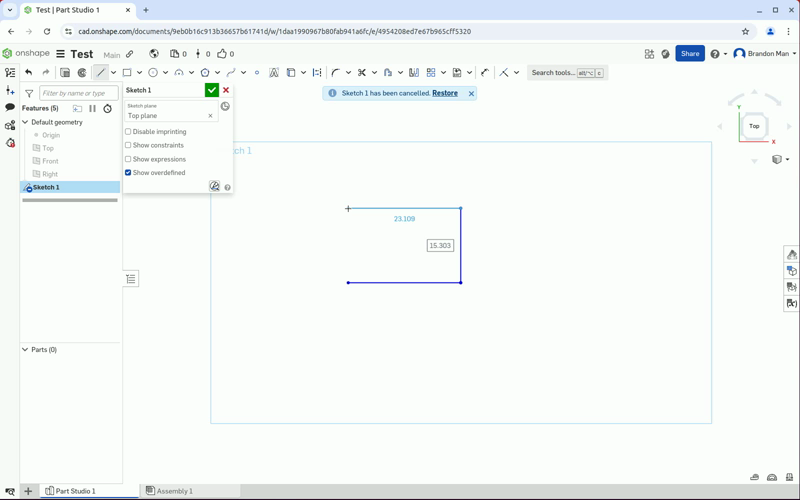
key_up(shift)
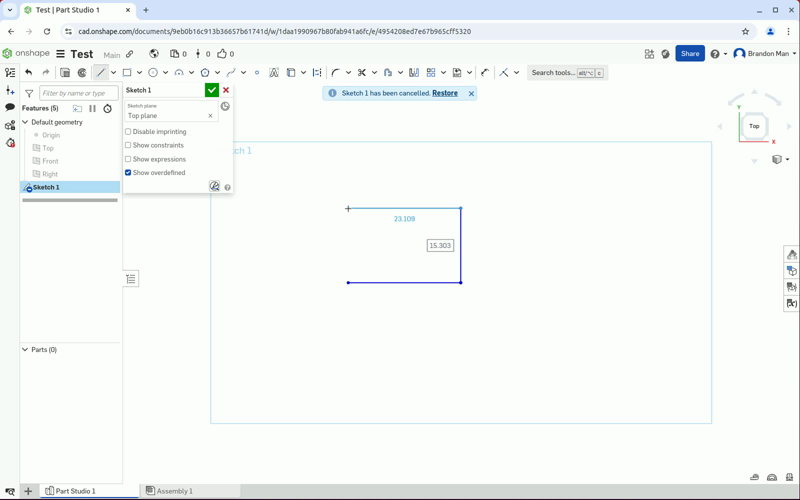
key_down(shift)
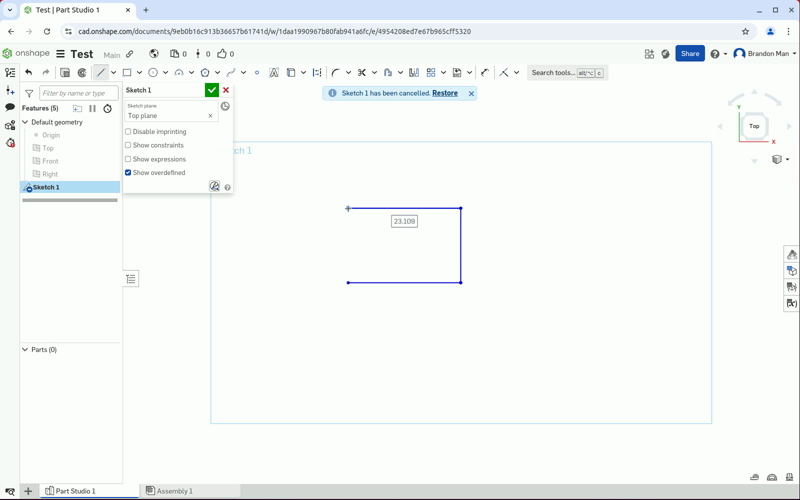
mouse_move(348, 282)
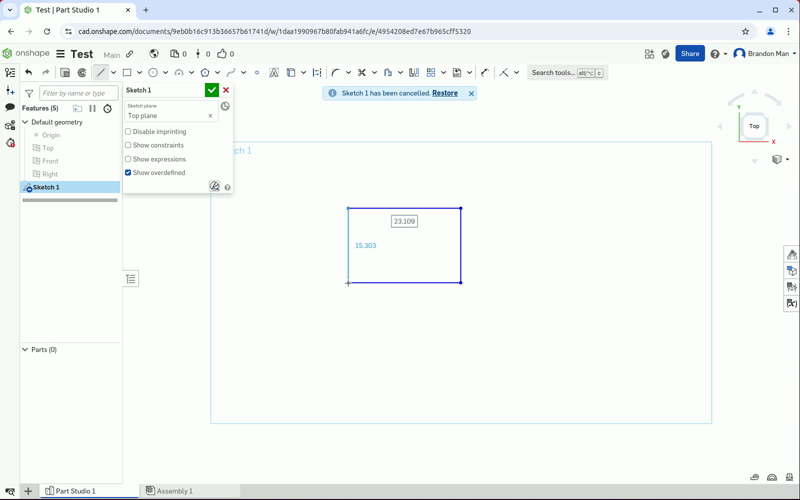
key_up(shift)
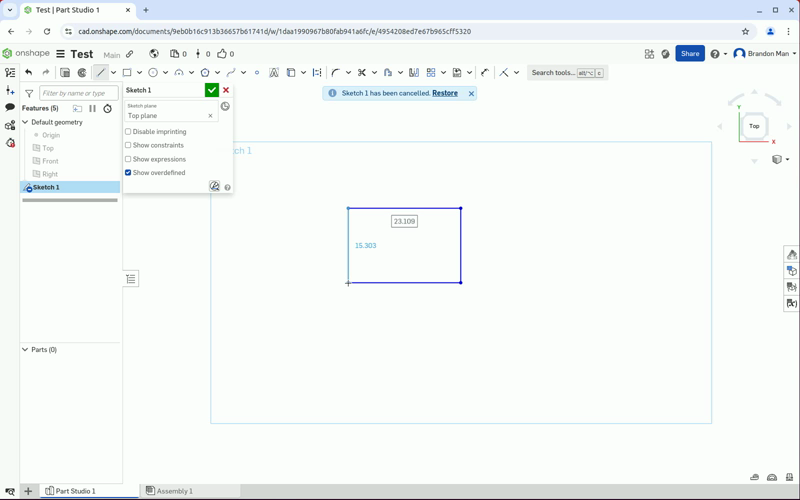
click(348, 282)
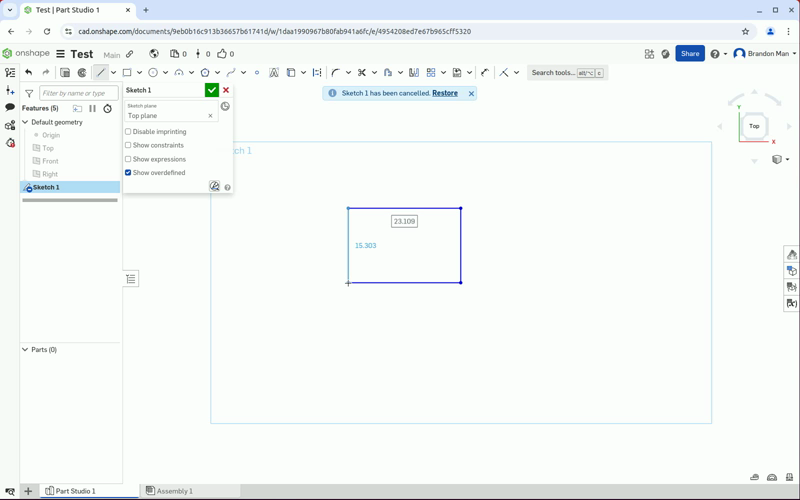
key(esc)
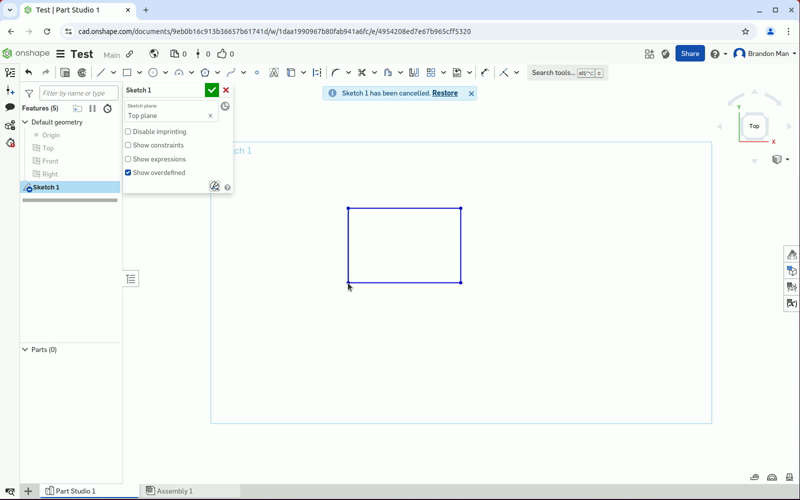
mouse_move(425, 259)
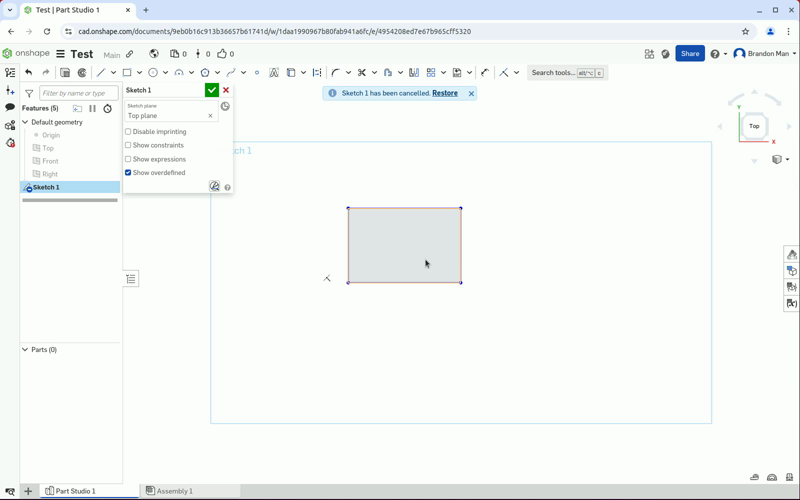
click(425, 259)
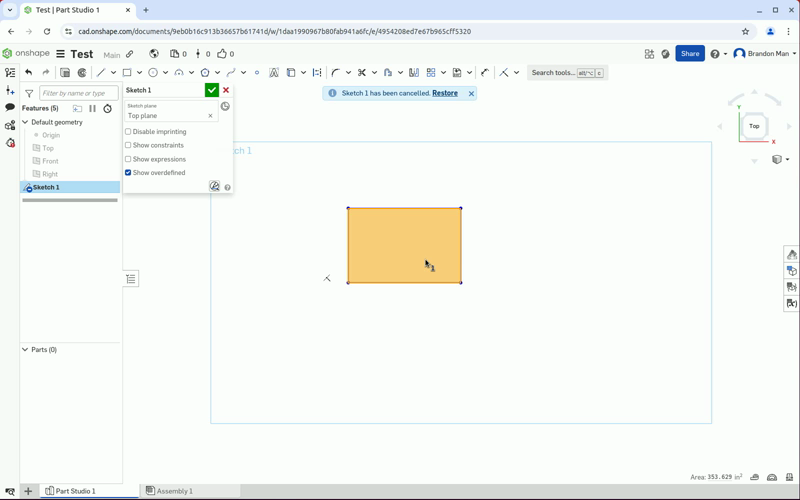
mouse_move(73, 352)
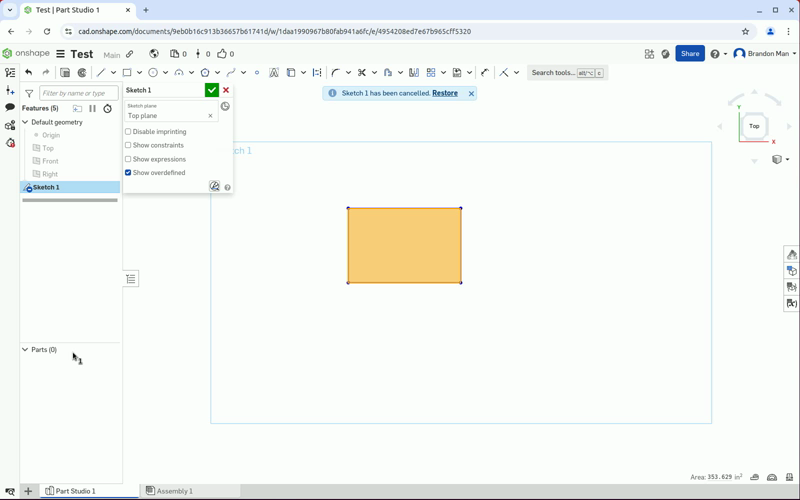
key(shift+y)
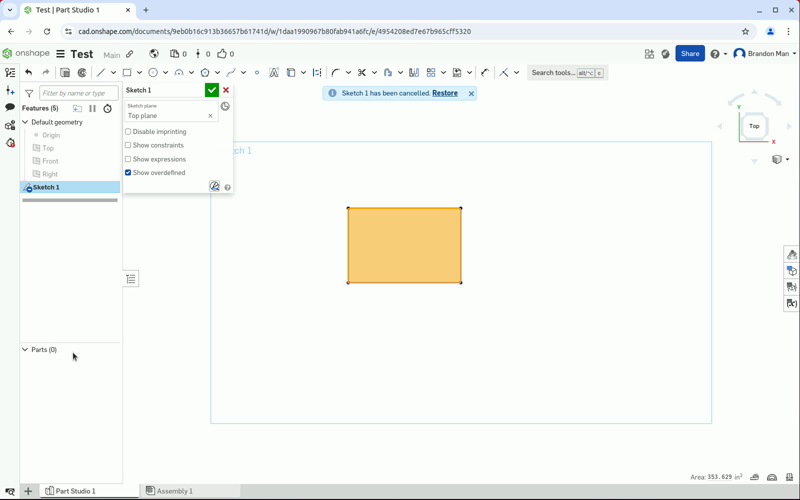
key(shift+e)
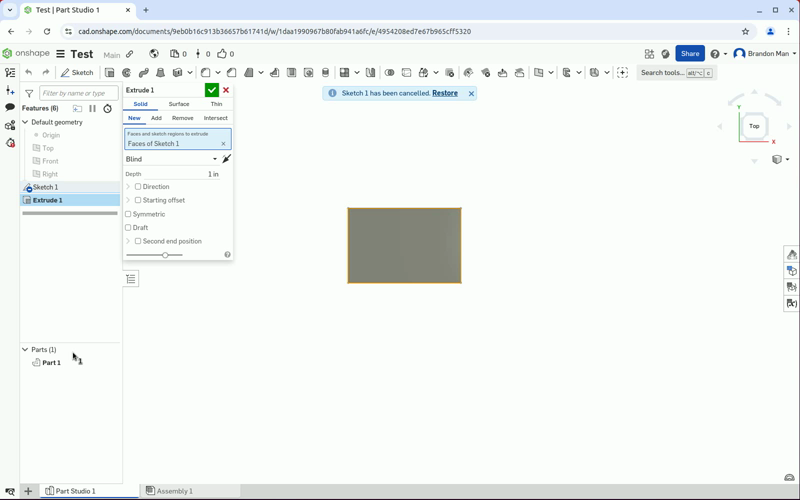
mouse_move(143, 106)
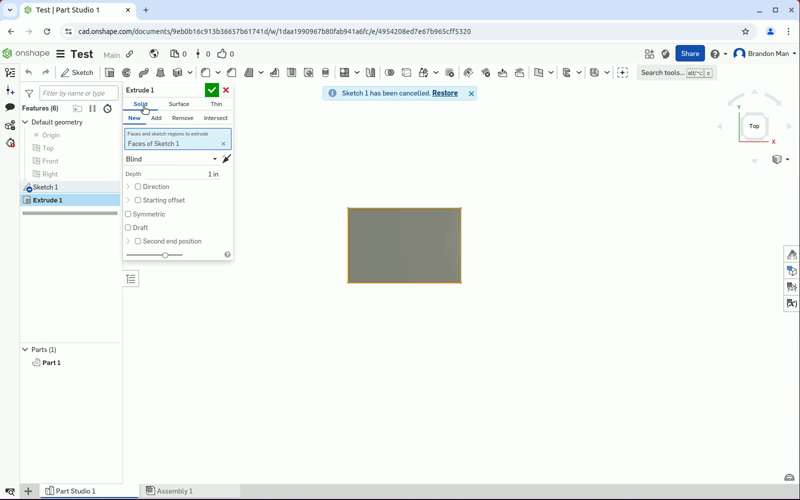
click(143, 106)
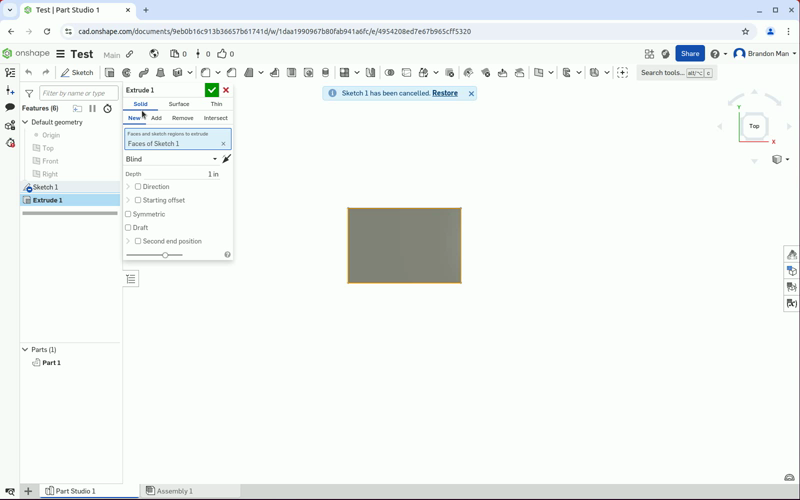
mouse_move(137, 120)
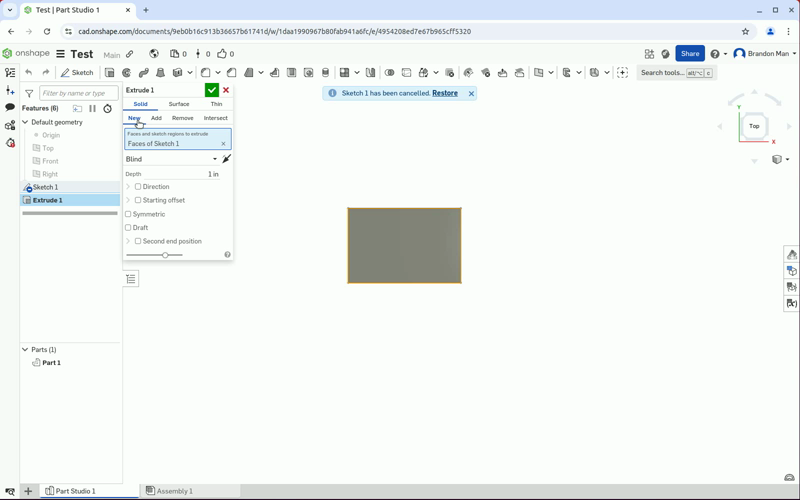
click(137, 120)
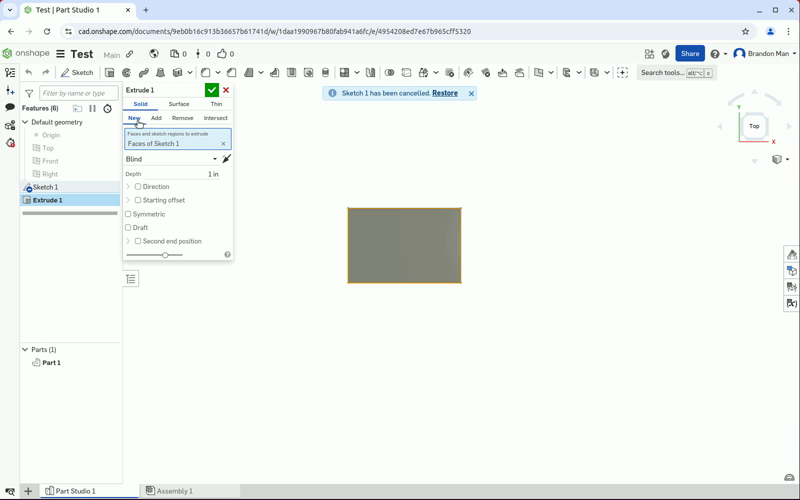
key(tab, 4)
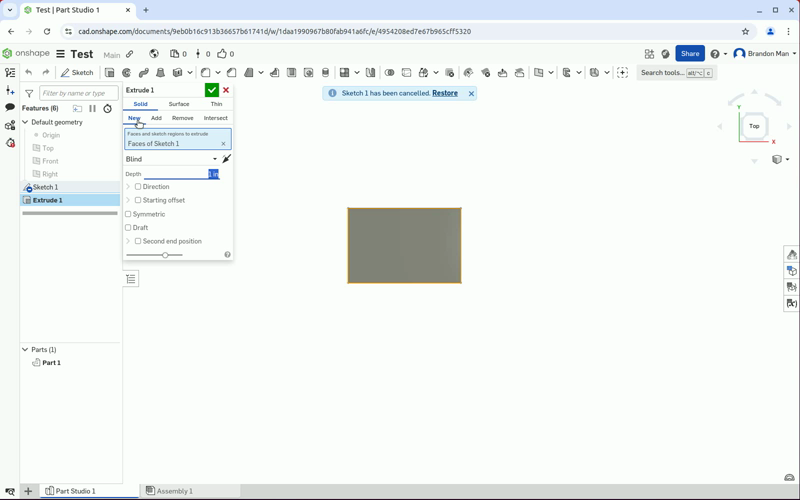
text(0.722)
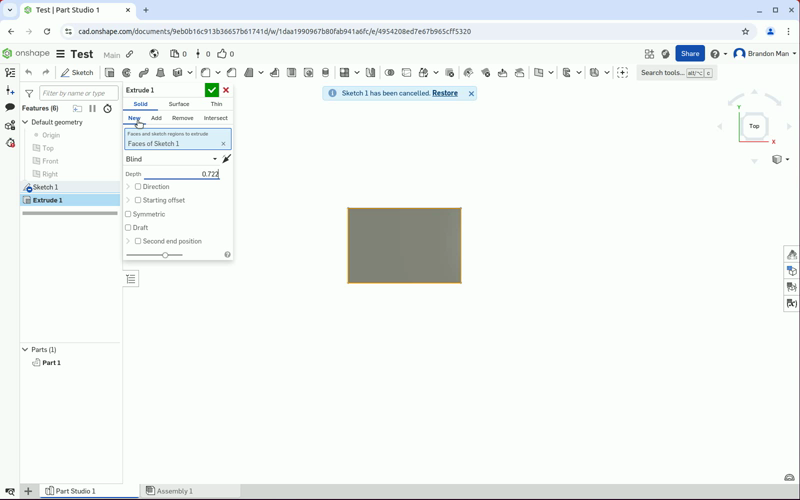
key(enter)
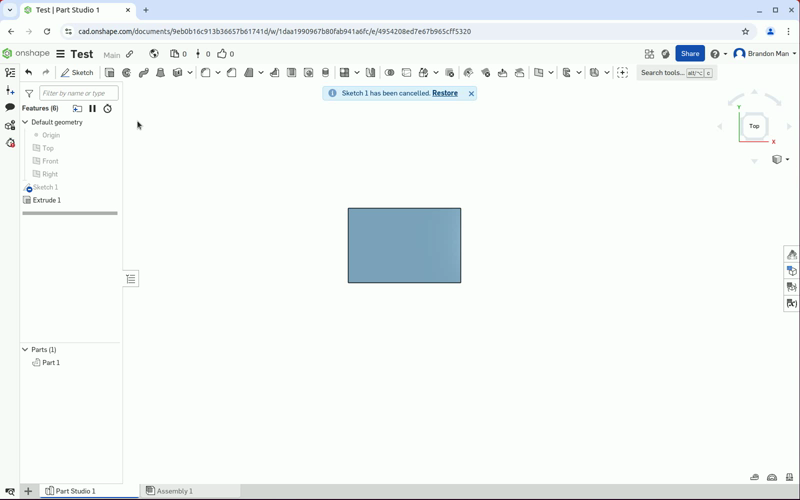
key(shift+h)
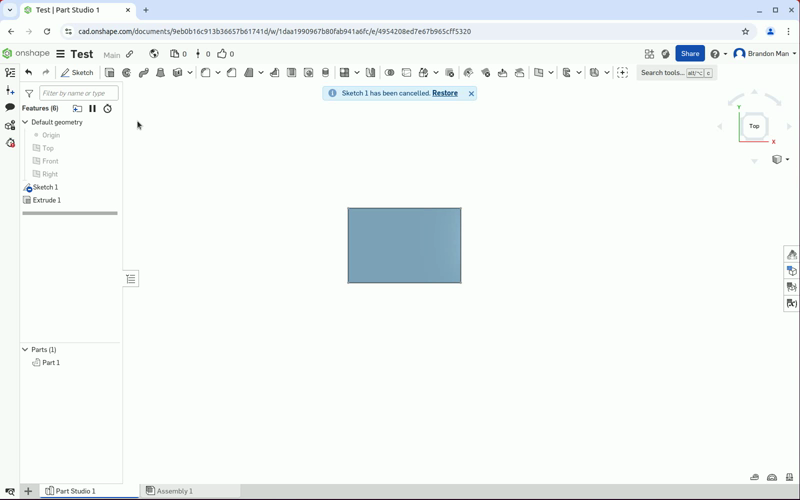
key(shift+h)
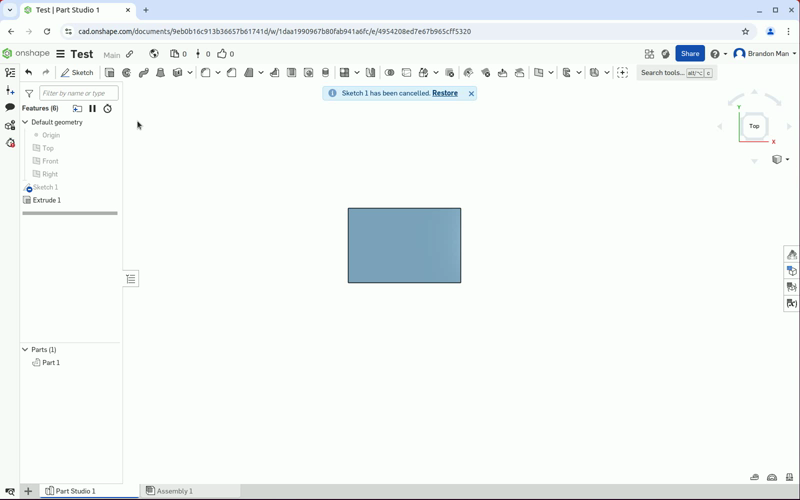
mouse_move(73, 189)
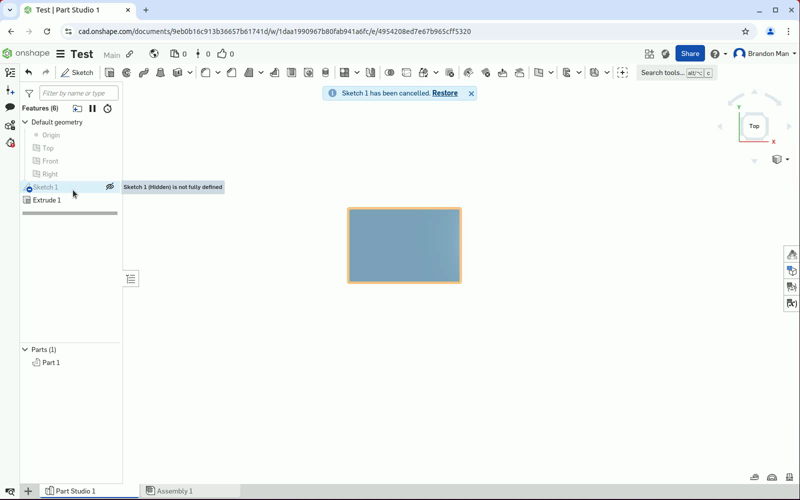
click(73, 189)
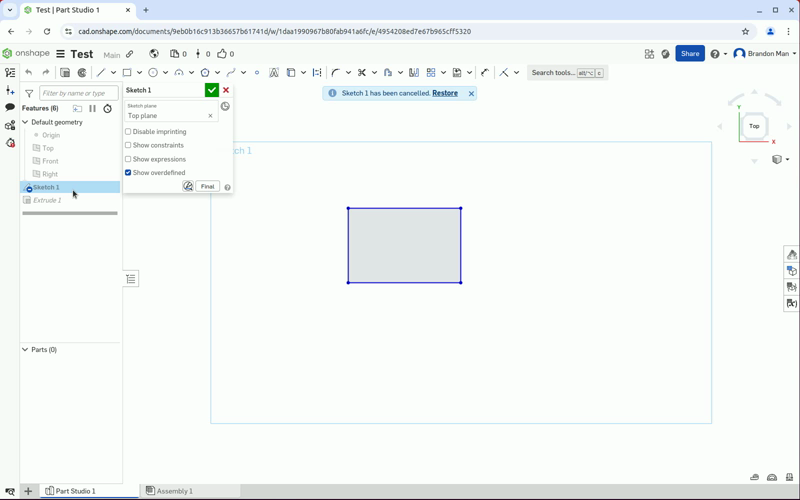
mouse_move(229, 92)
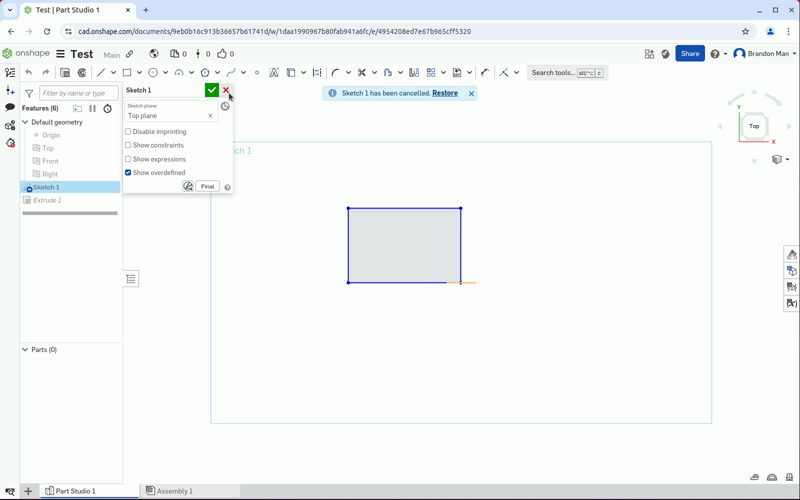
click(229, 92)
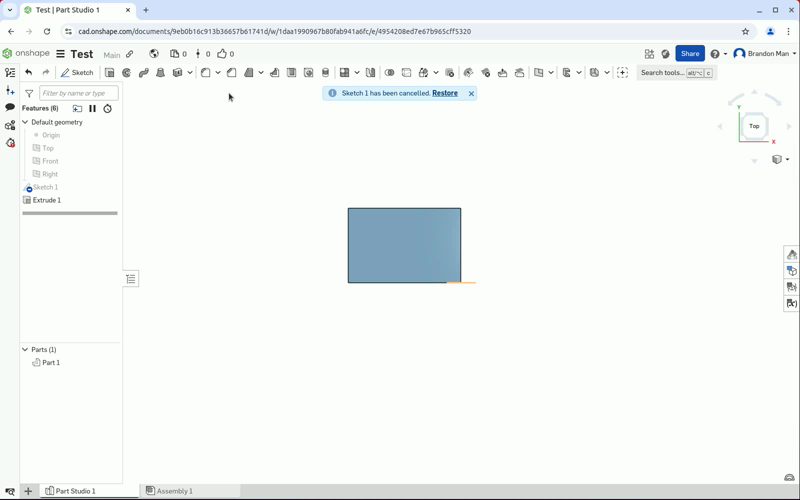
mouse_move(541, 75)
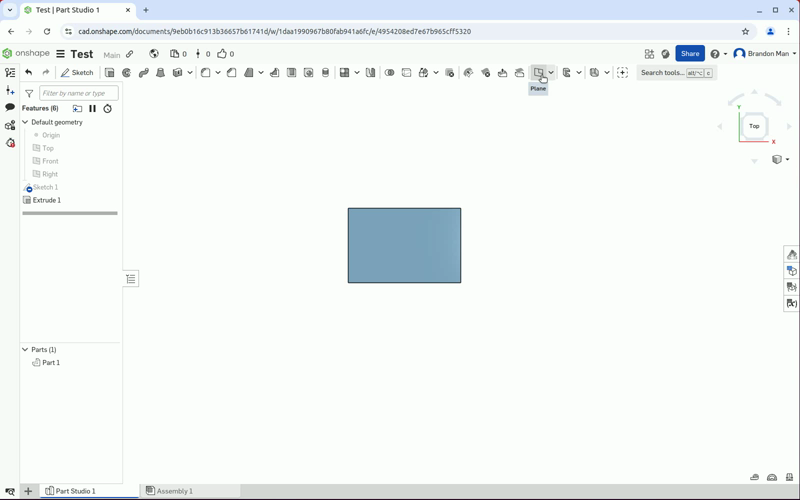
click(541, 75)
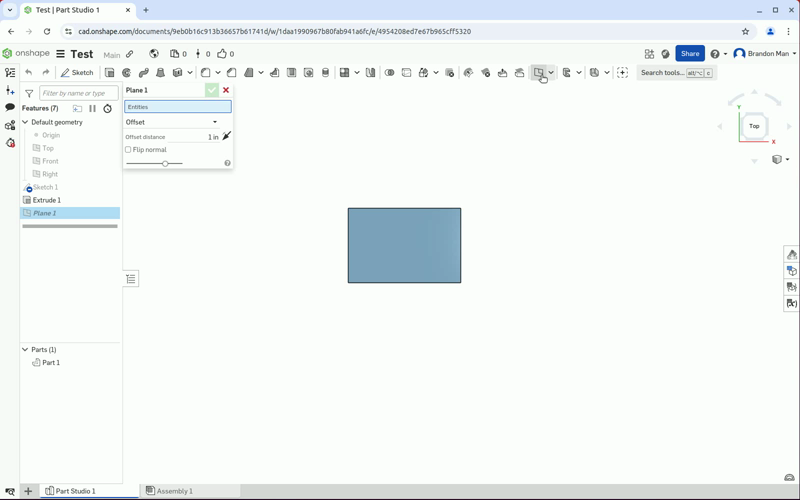
mouse_move(73, 150)
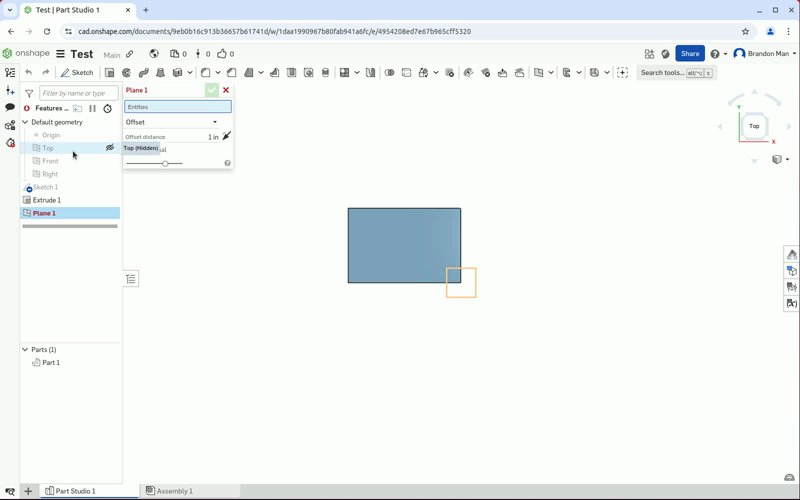
click(73, 150)
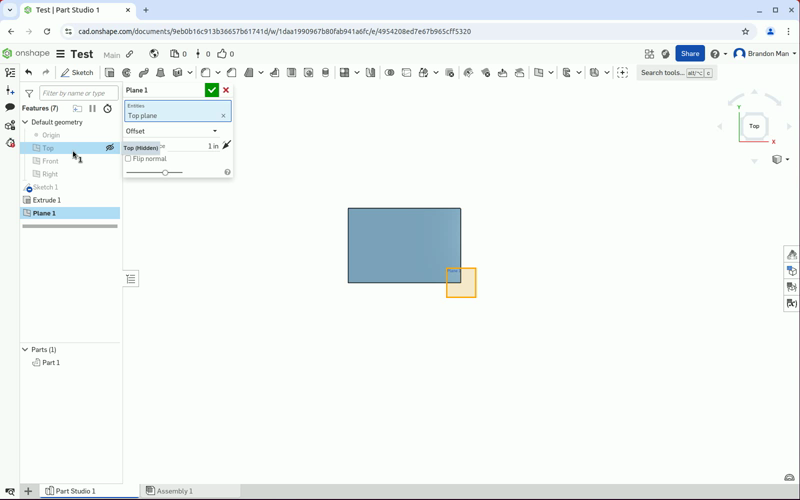
key(tab, 2)
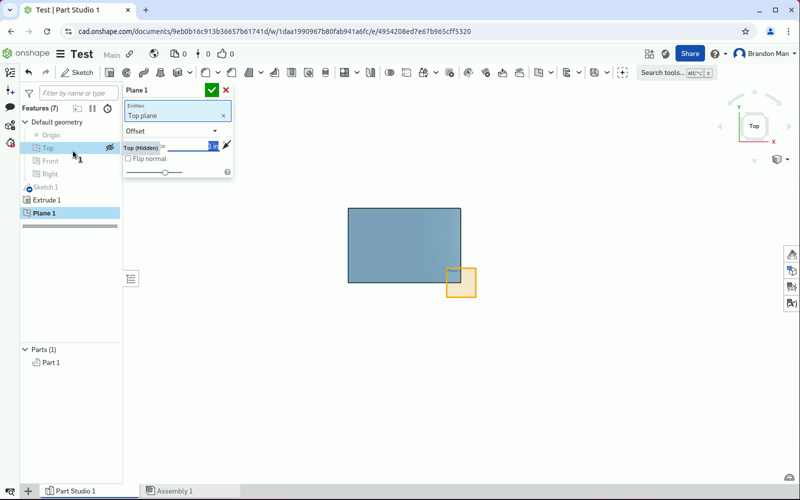
text(0.709)
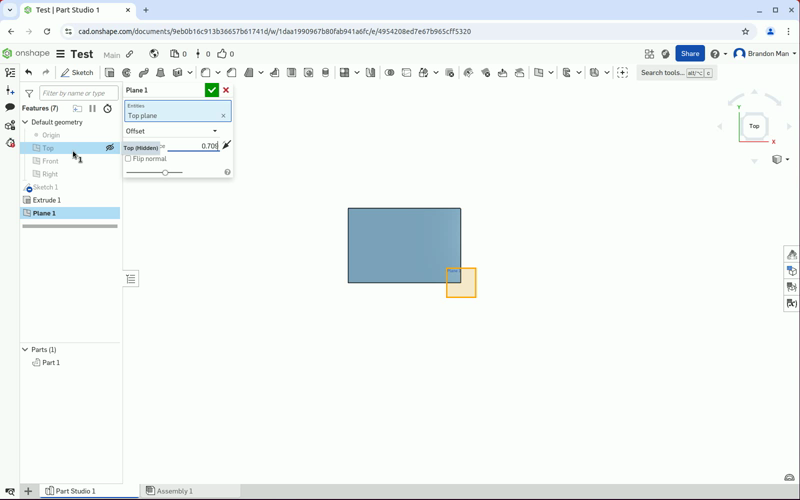
key(enter, 2)
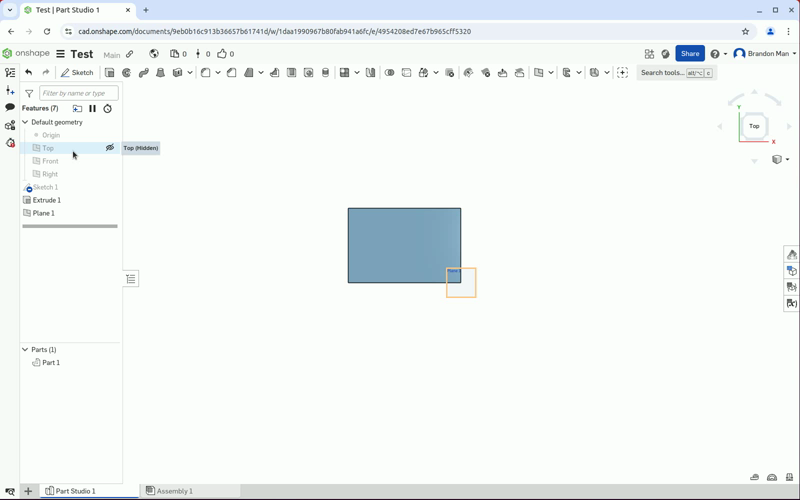
key(shift+s)
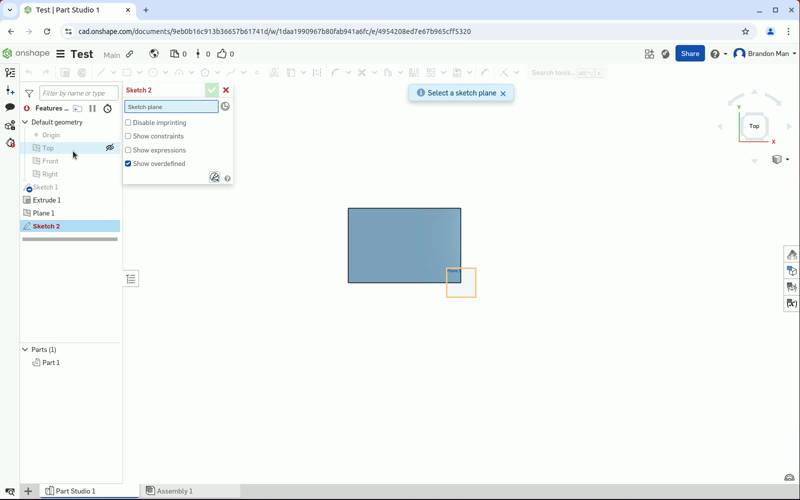
mouse_move(73, 215)
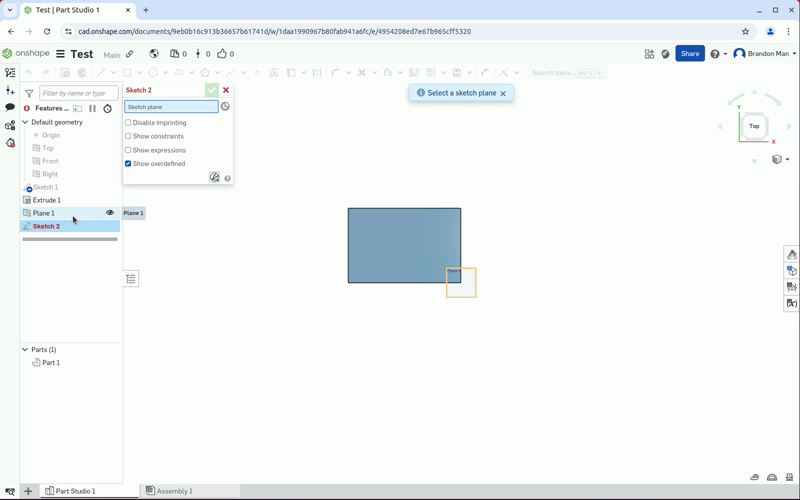
click(73, 215)
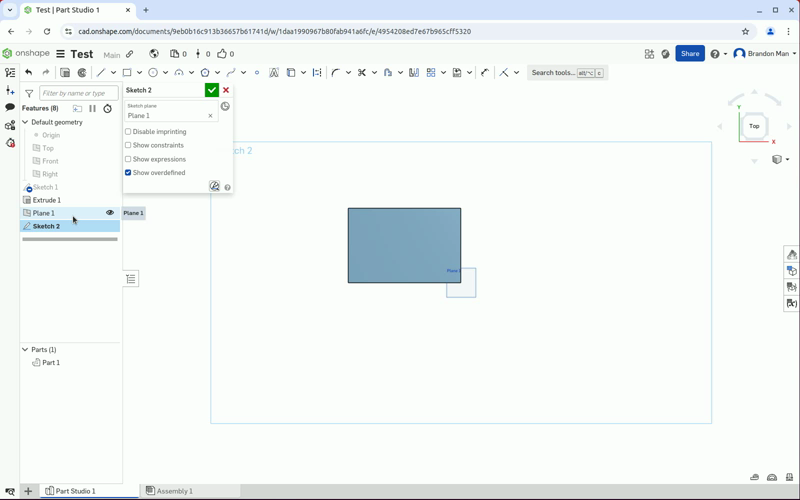
mouse_move(73, 352)
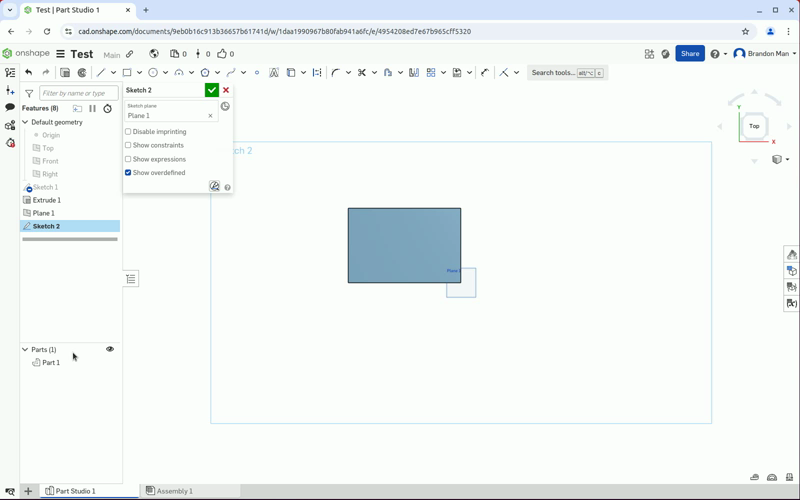
key(y)
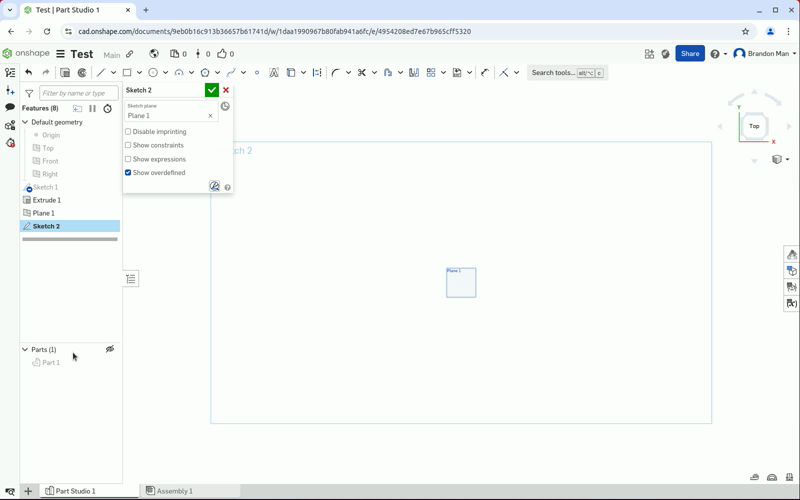
key(l)
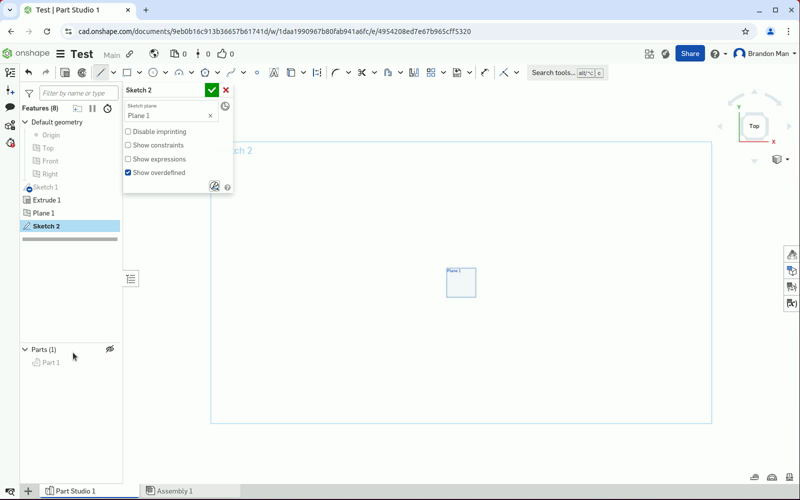
key_down(shift)
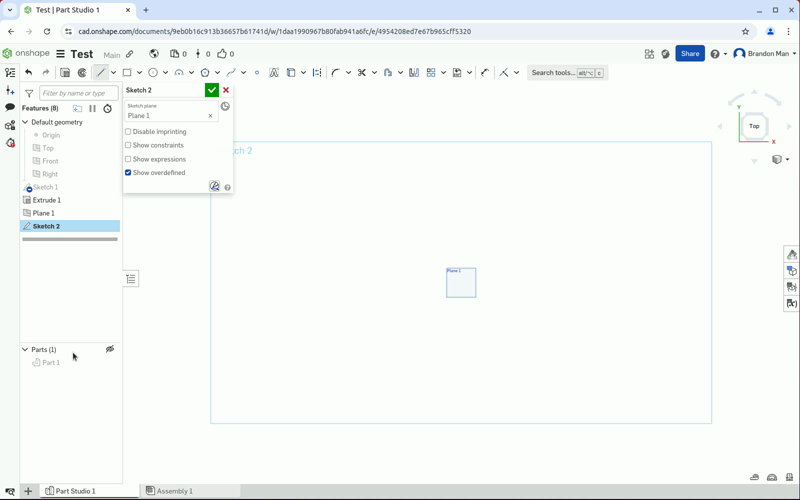
mouse_move(366, 262)
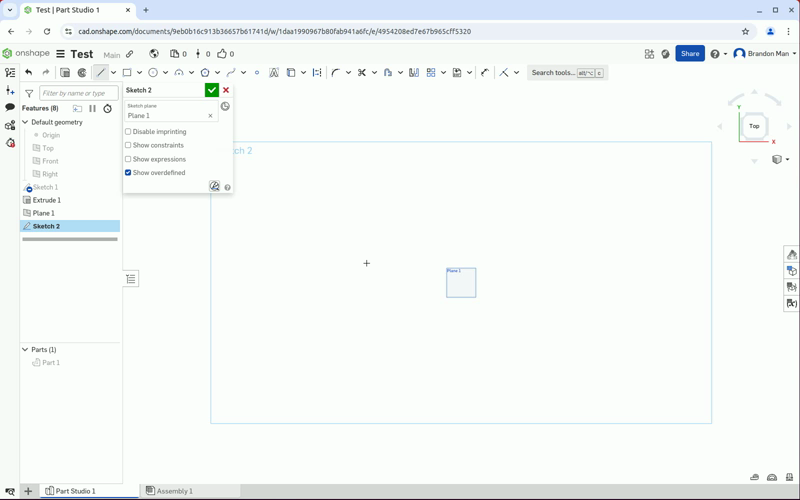
click(366, 262)
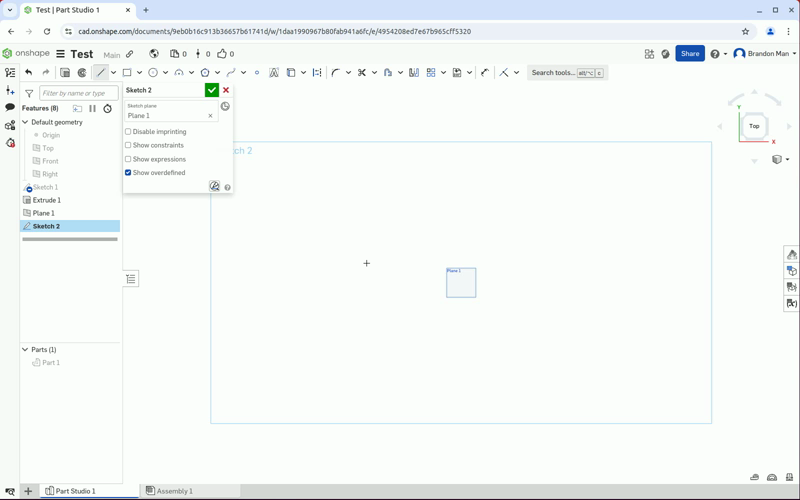
key_up(shift)
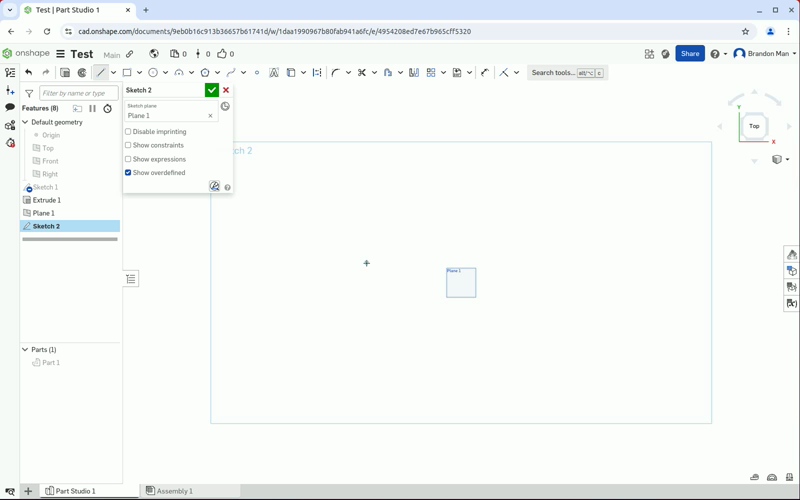
key_down(shift)
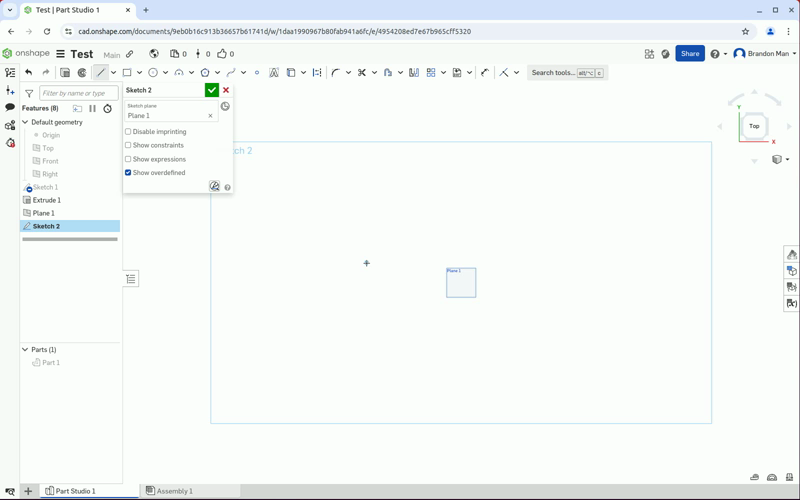
mouse_move(449, 262)
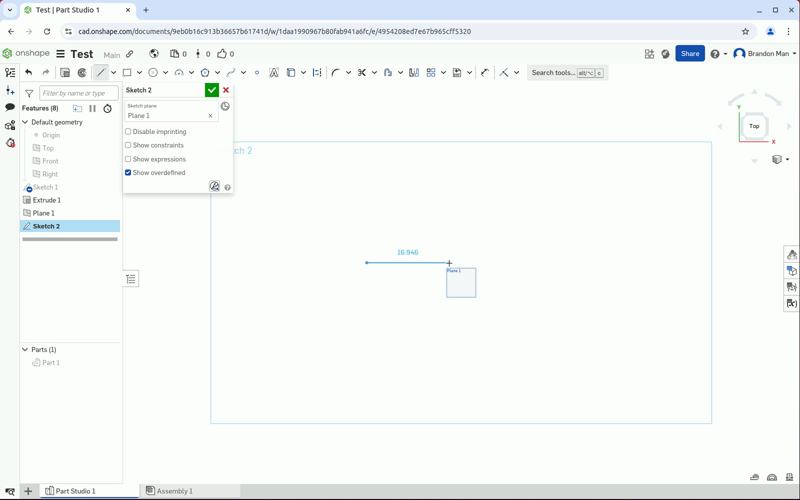
click(449, 262)
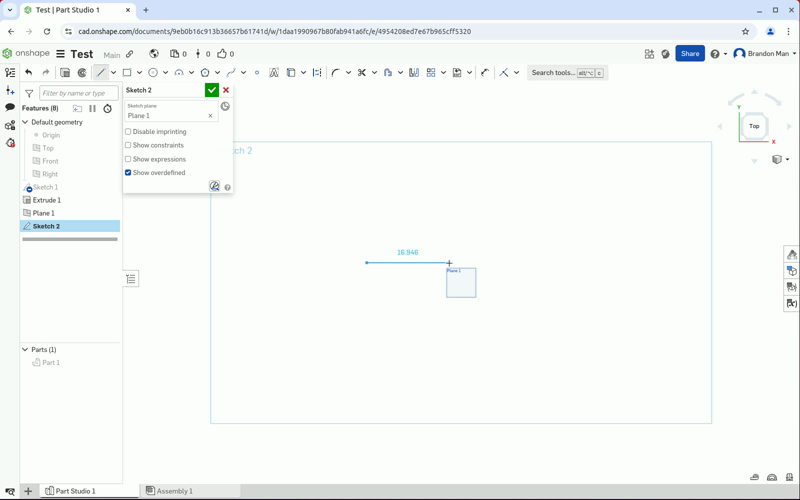
key_up(shift)
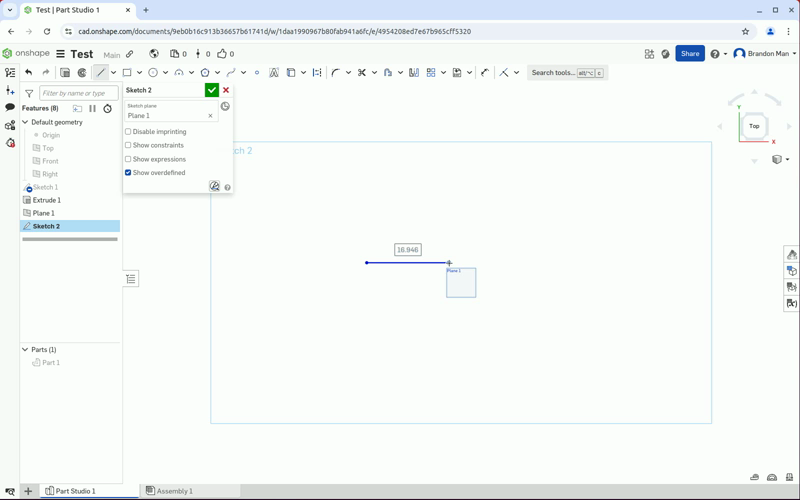
key_down(shift)
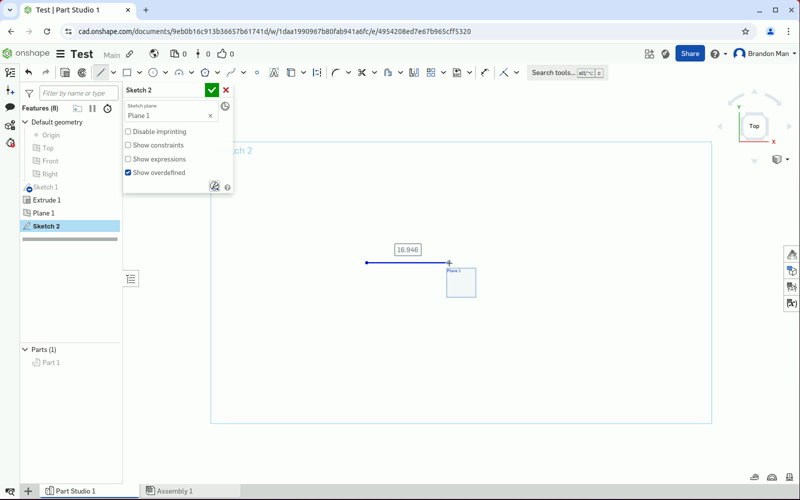
mouse_move(479, 262)
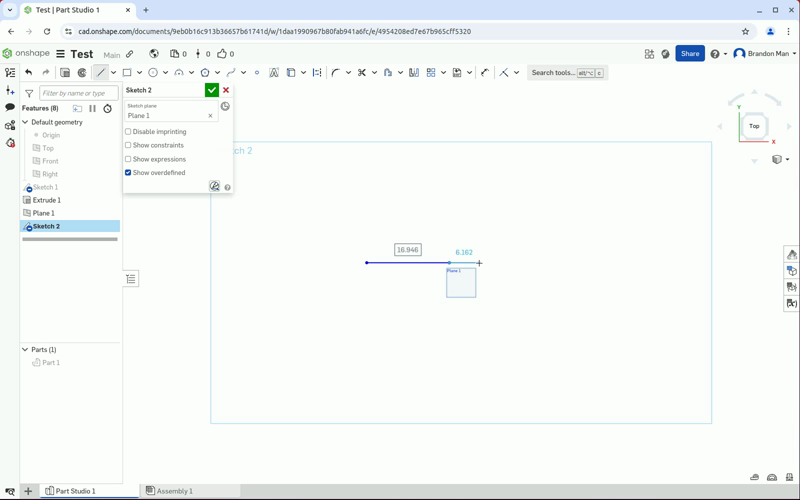
mouse_move(449, 229)
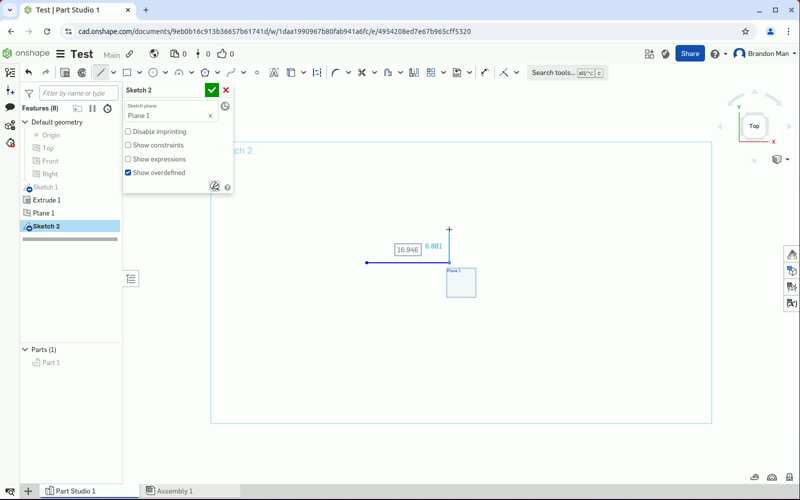
click(449, 229)
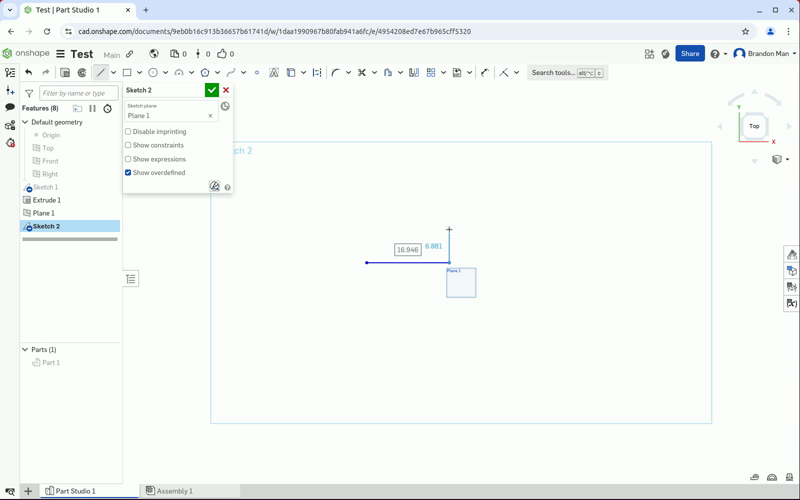
key_up(shift)
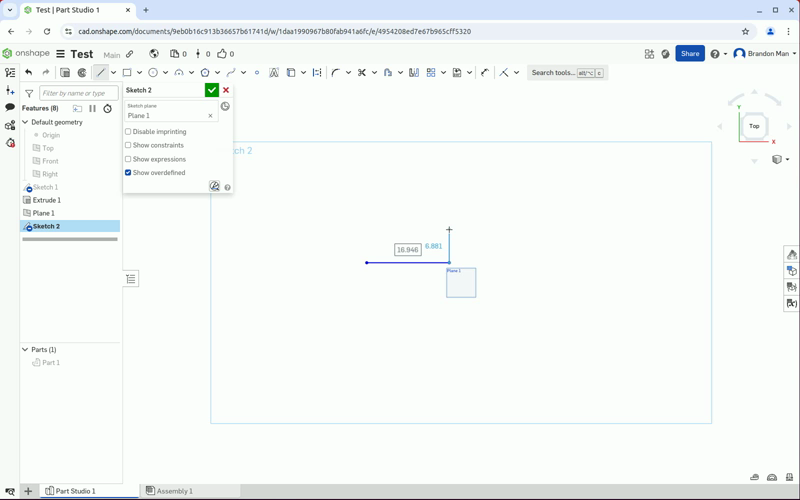
key_down(shift)
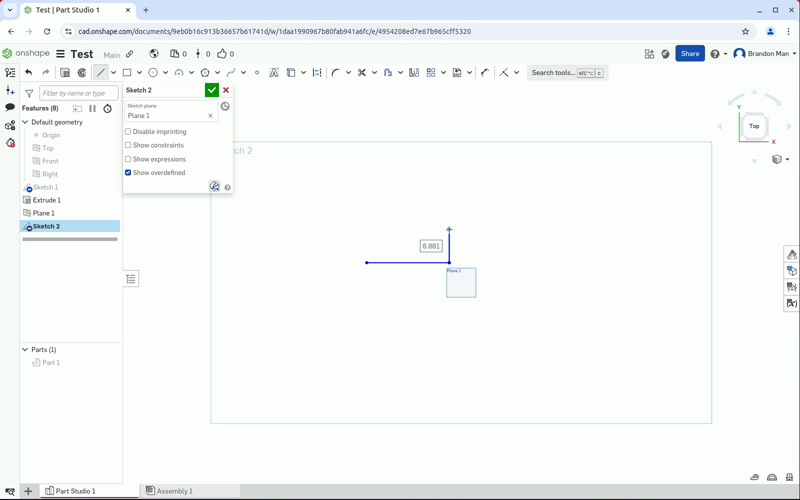
mouse_move(366, 229)
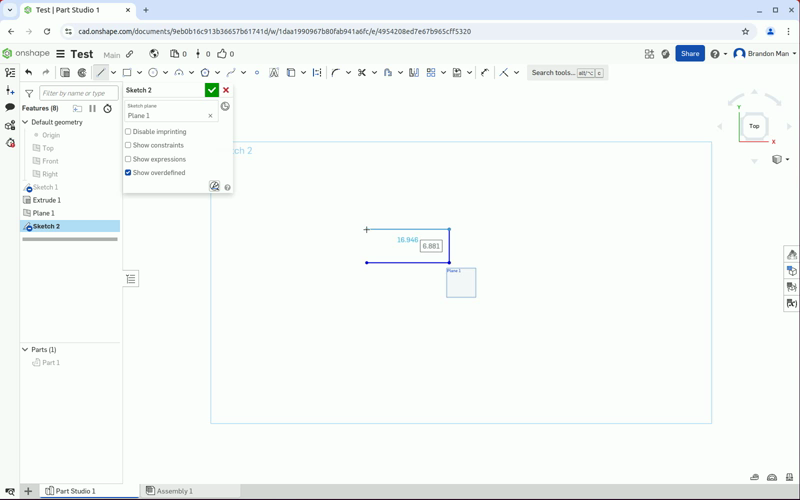
click(366, 229)
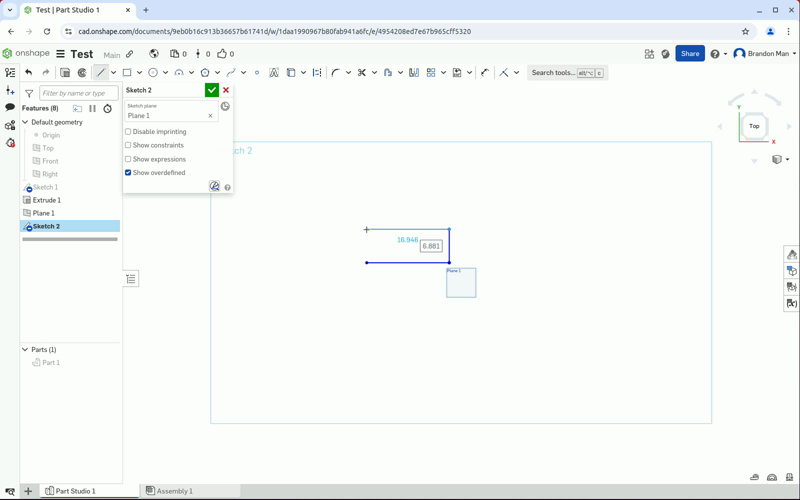
key_up(shift)
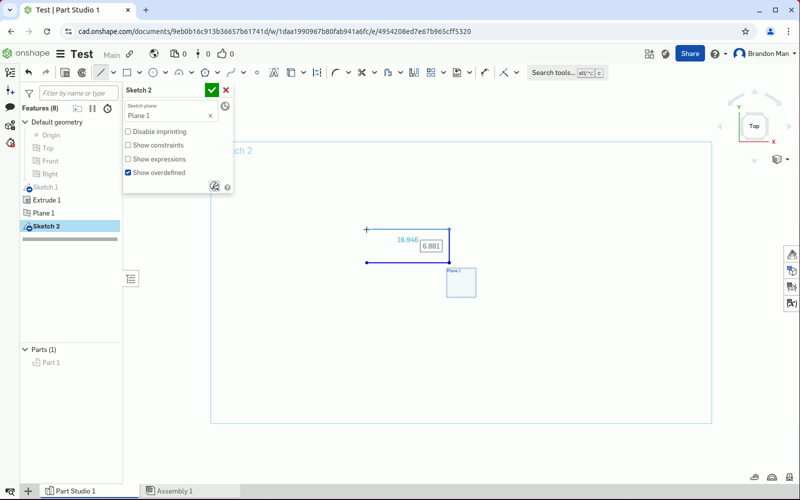
mouse_move(396, 229)
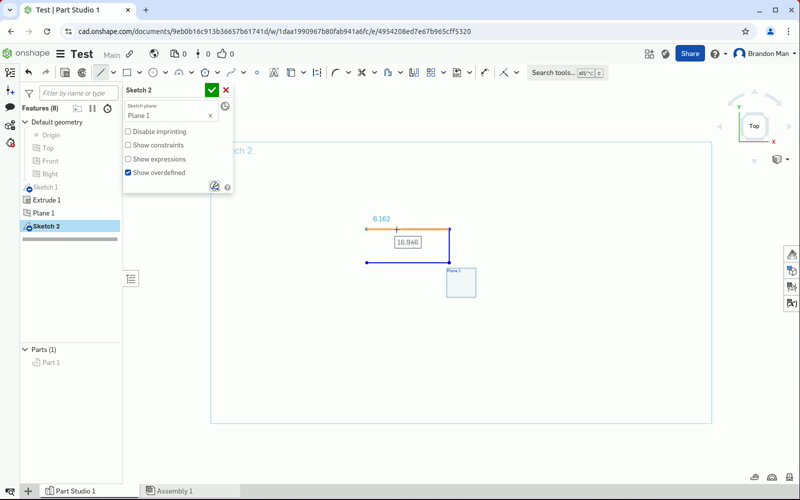
key_down(shift)
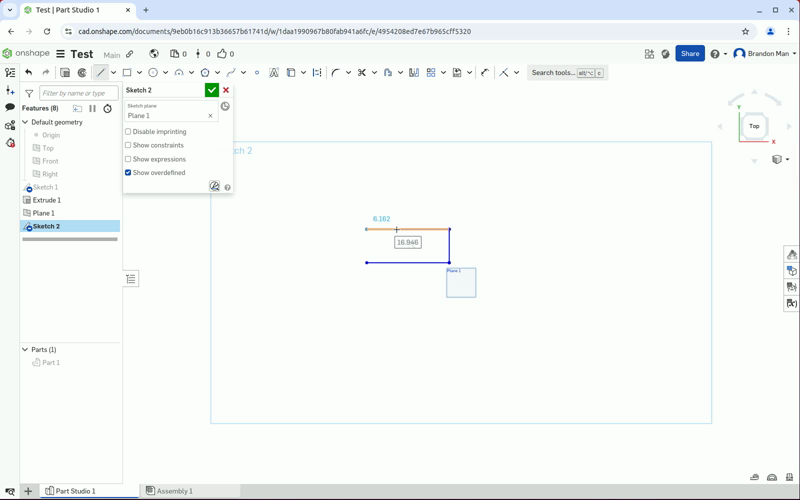
mouse_move(366, 262)
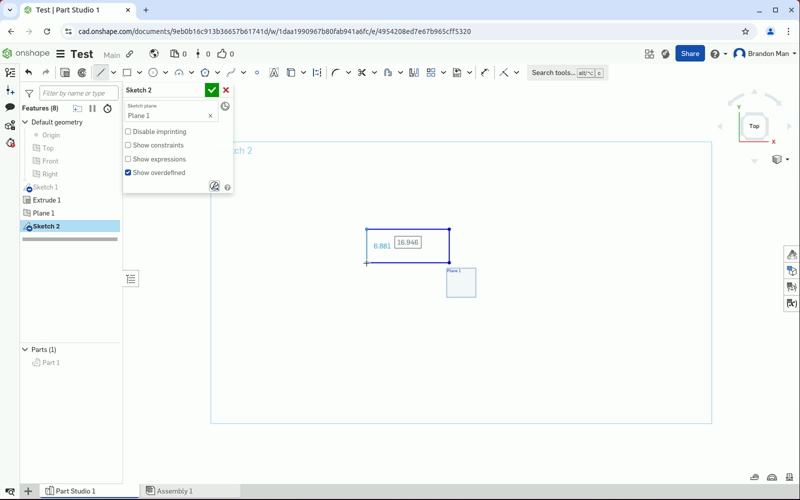
key_up(shift)
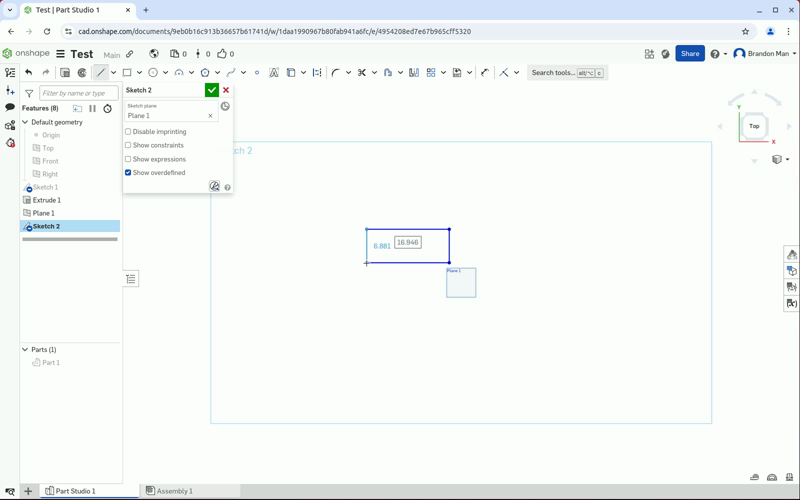
click(366, 262)
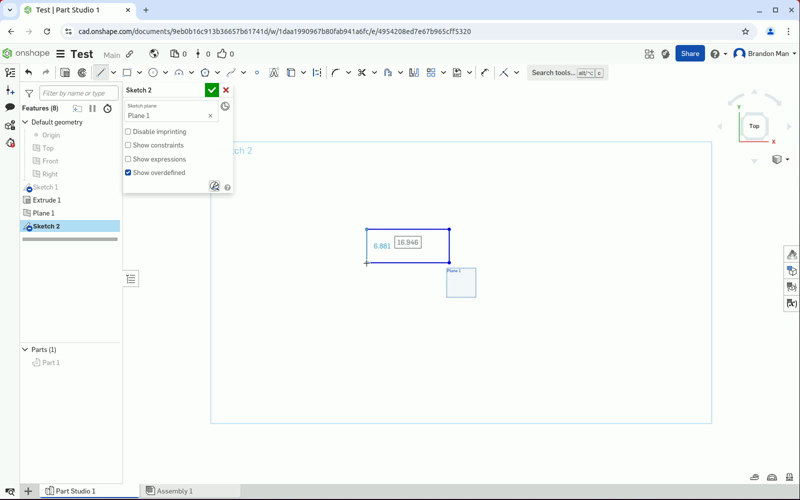
key(esc)
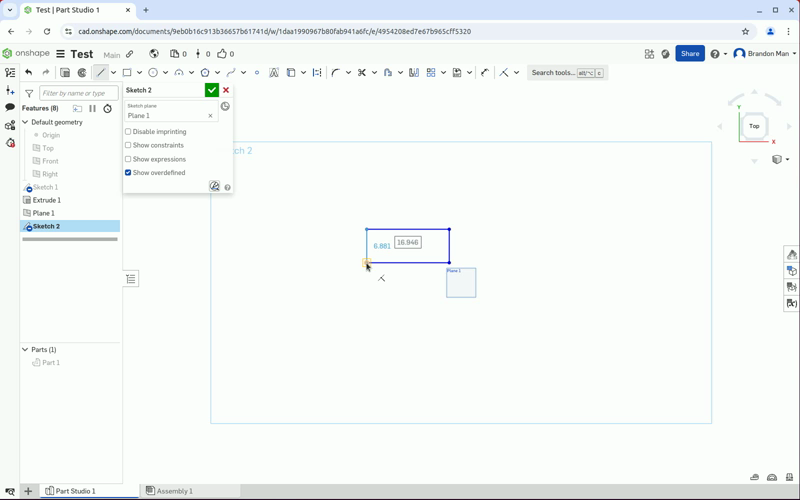
mouse_move(415, 247)
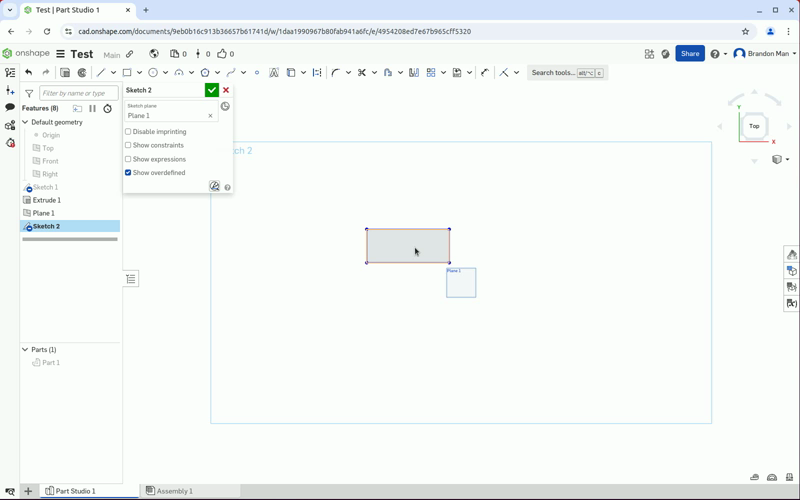
click(415, 247)
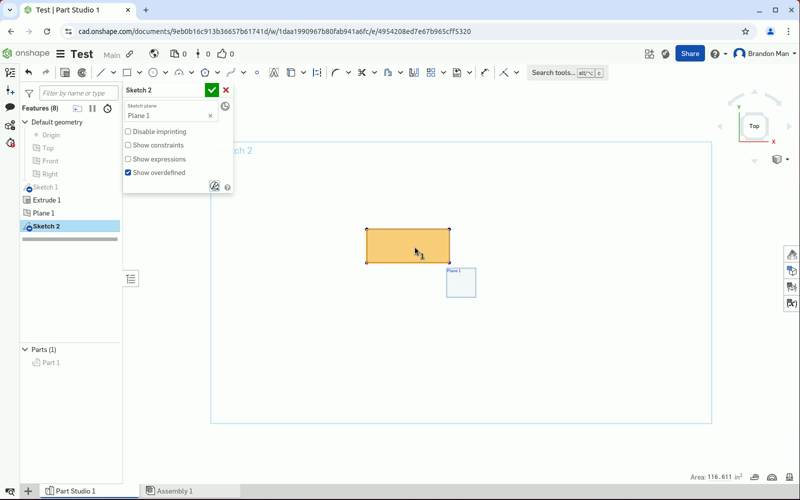
mouse_move(73, 352)
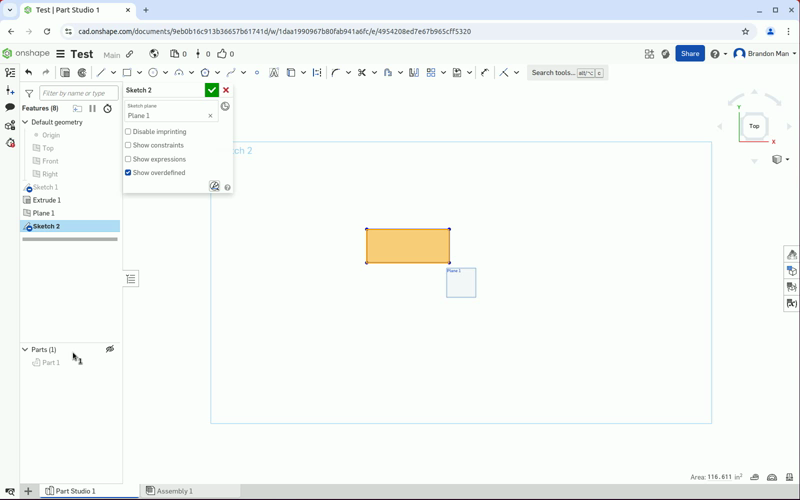
key(shift+y)
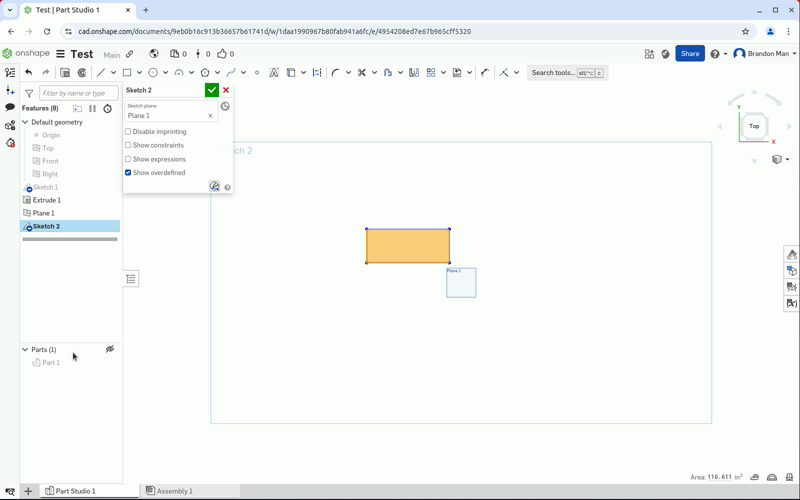
key(shift+e)
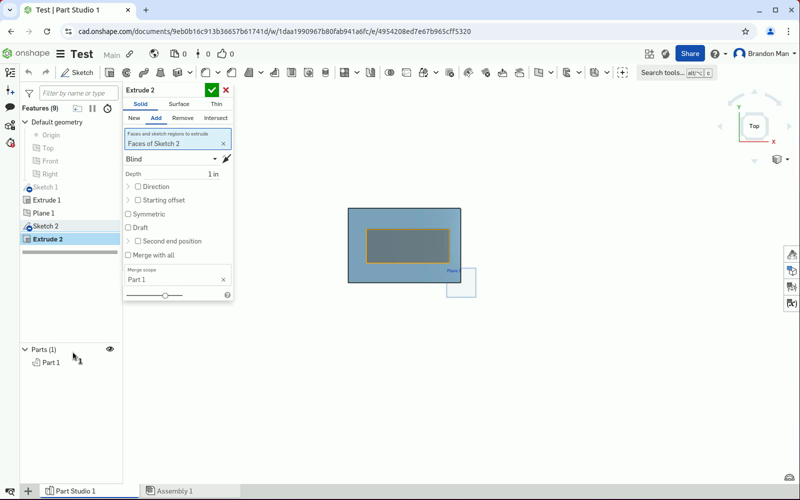
mouse_move(143, 106)
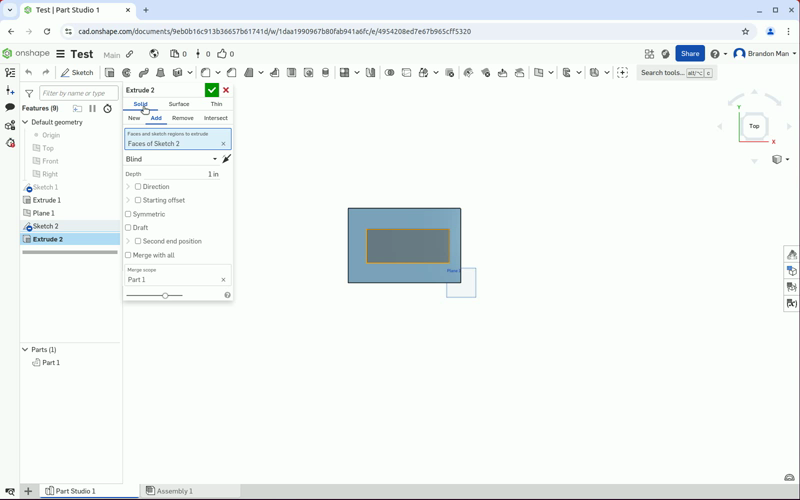
click(143, 106)
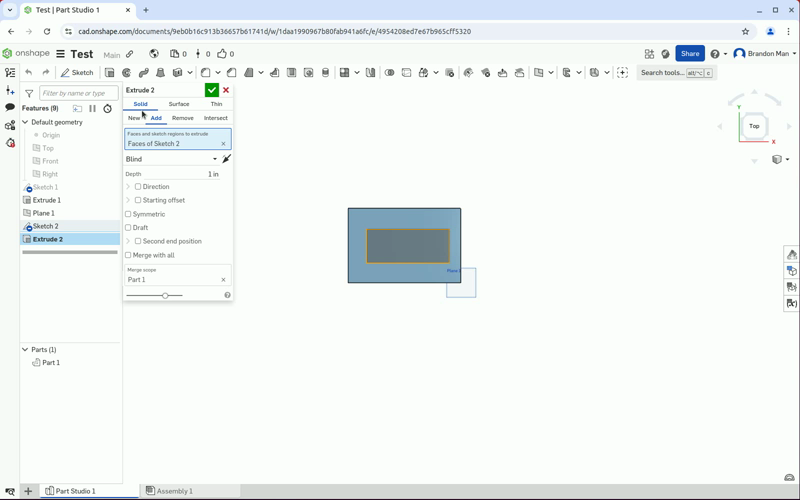
mouse_move(137, 120)
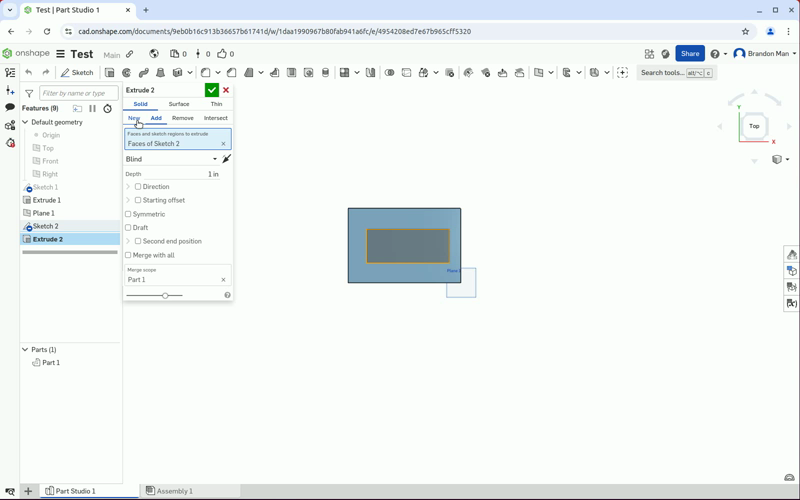
click(137, 120)
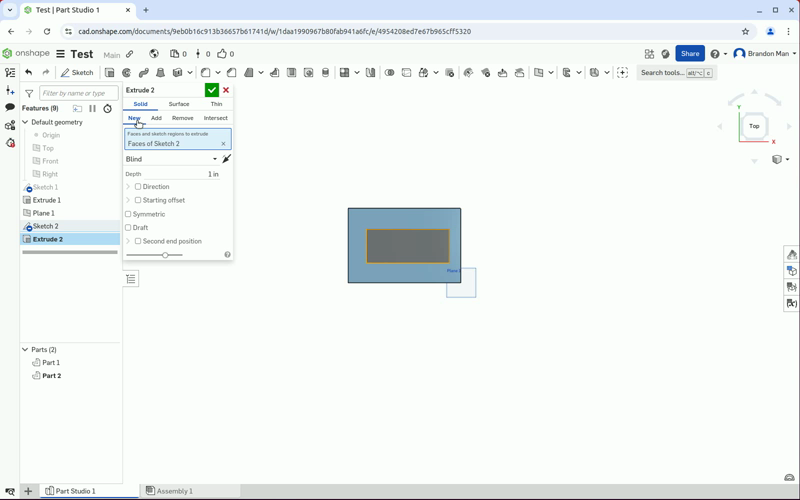
key(tab, 4)
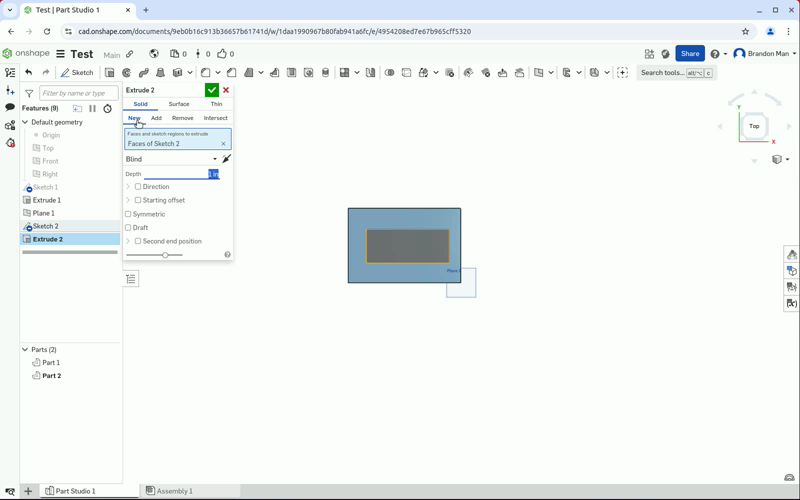
text(4.814)
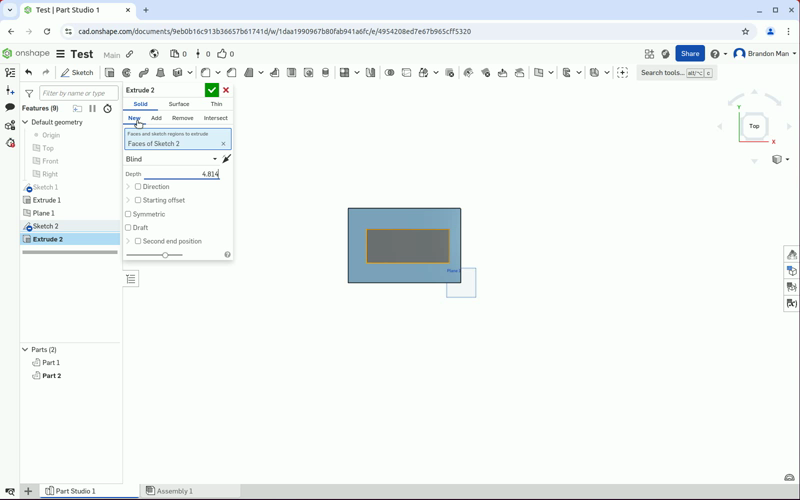
key(enter)
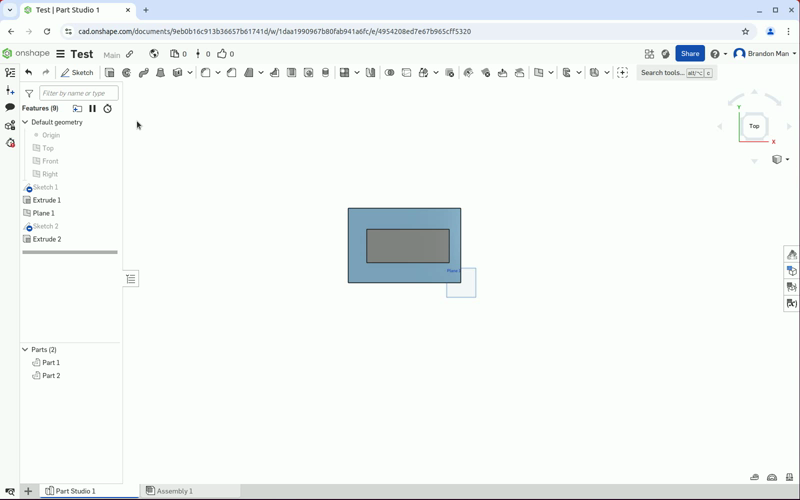
key(shift+h)
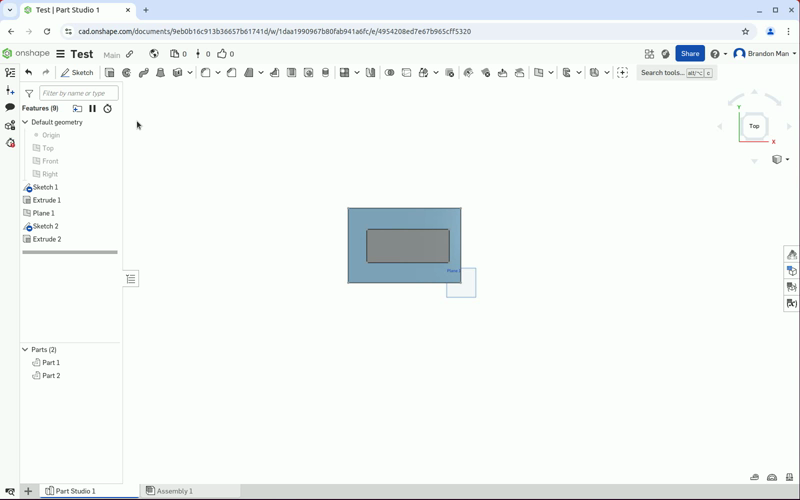
key(shift+h)
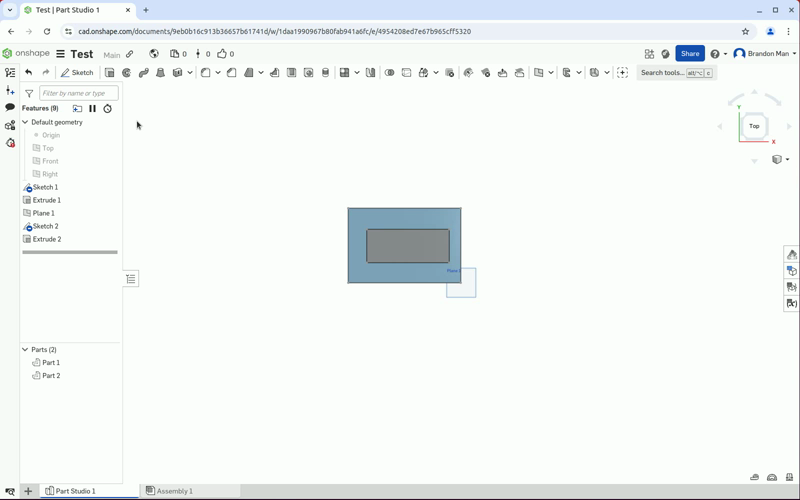
key(shift+7)
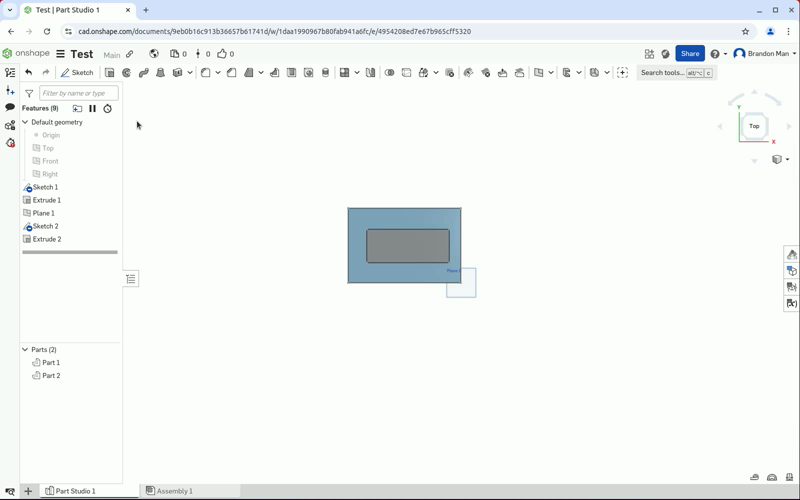
key(up, 3)
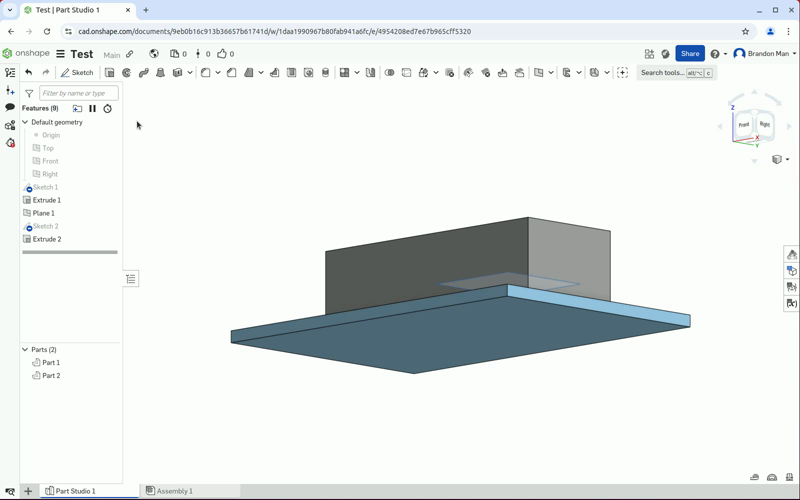
key(left, 3)
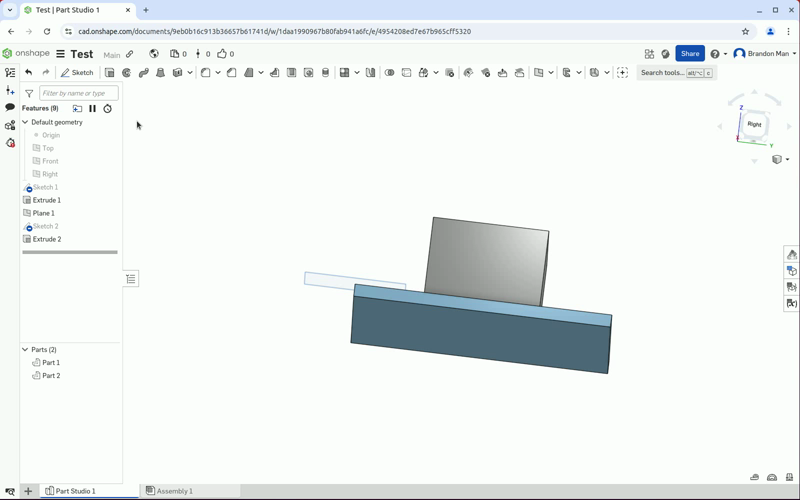
key(right, 3)
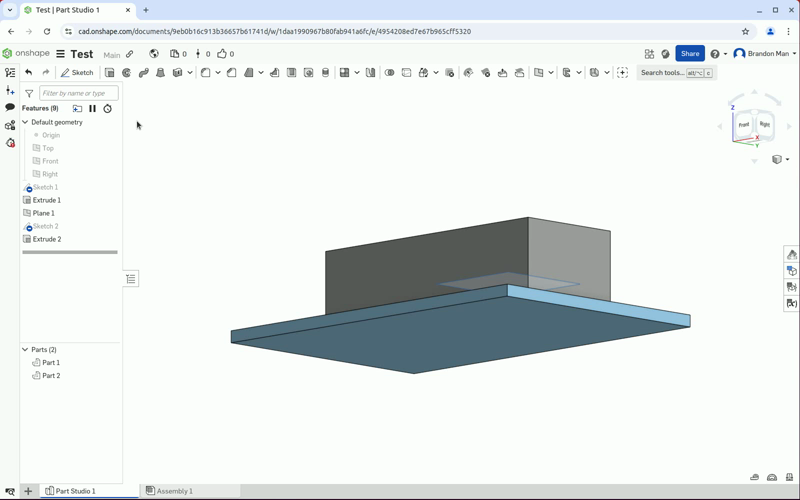
key(down, 3)
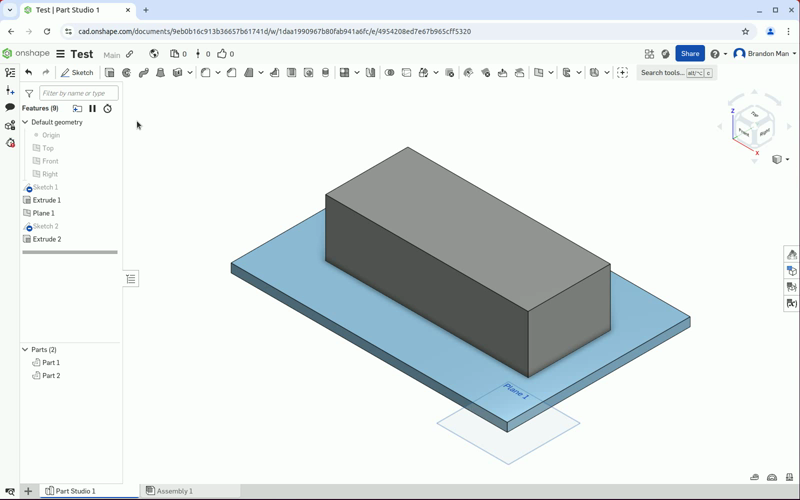
mouse_move(73, 189)
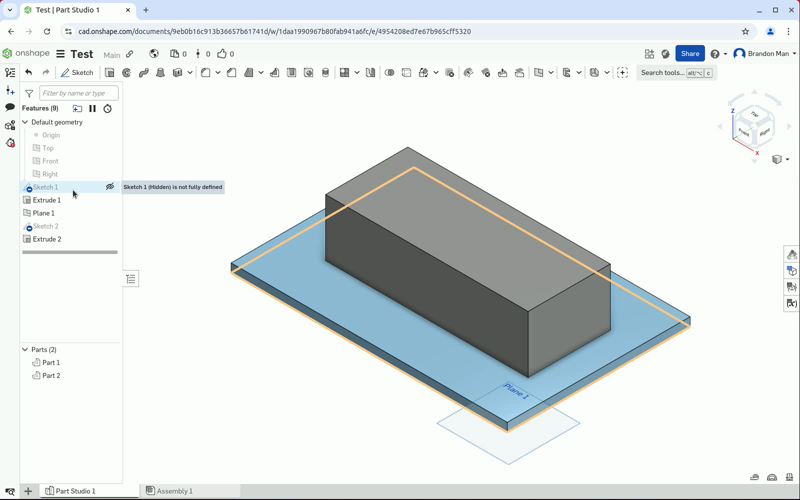
click(73, 189)